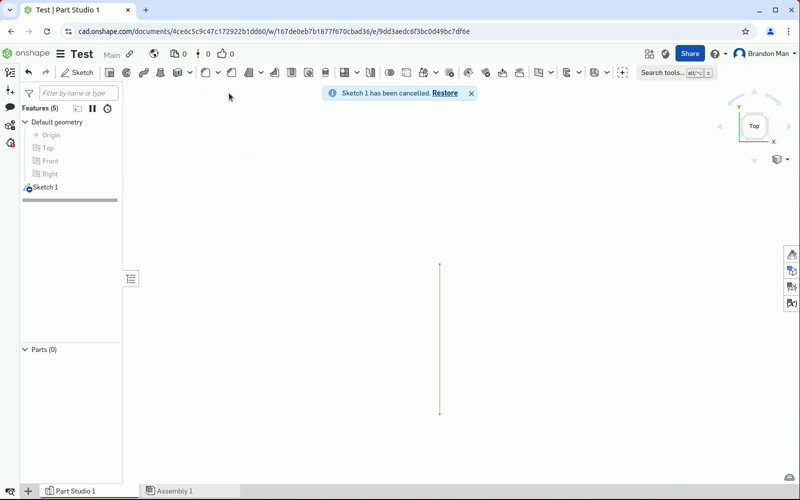
key(shift+h)
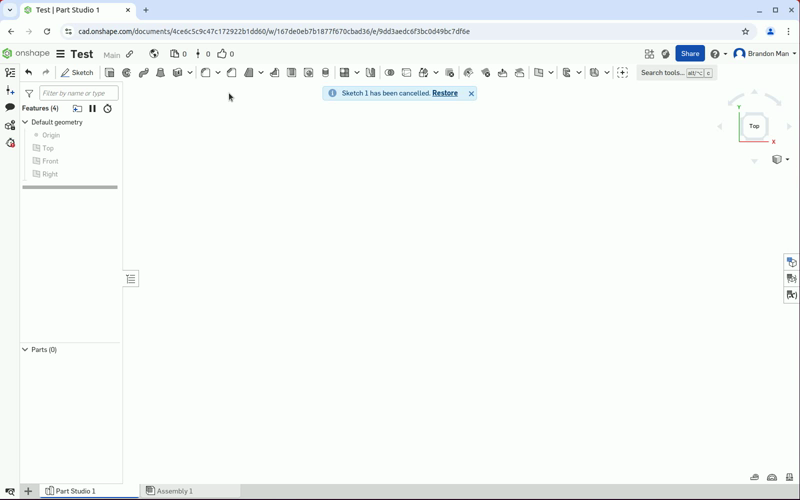
mouse_move(73, 352)
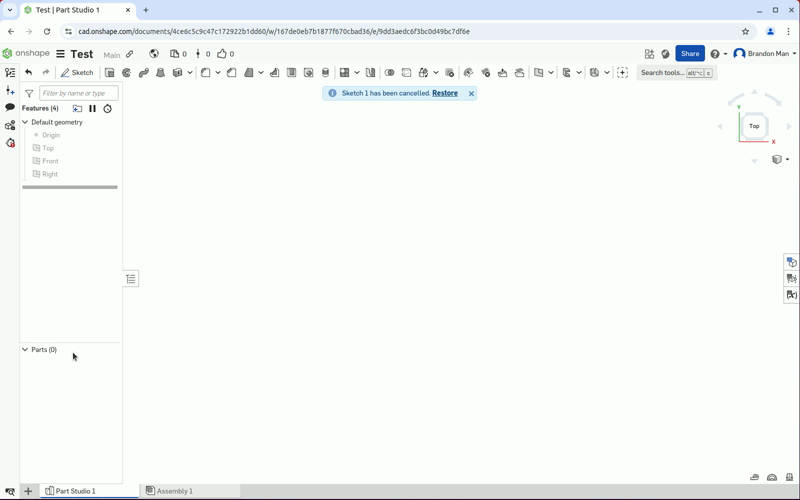
key(y)
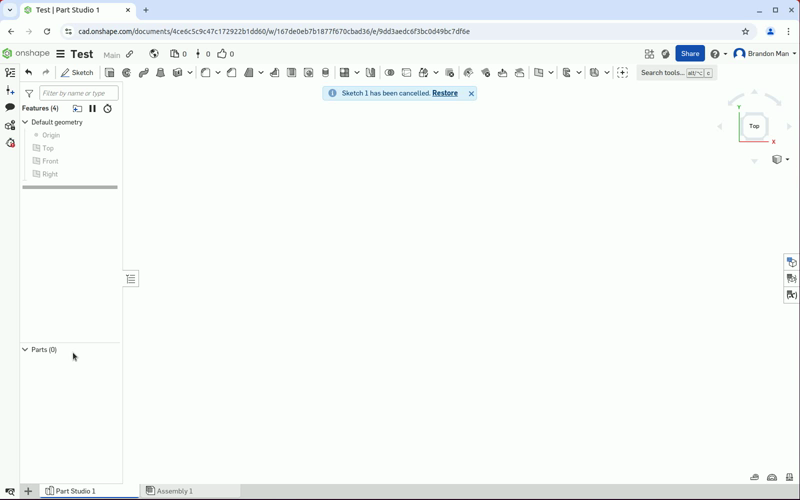
key(shift+p)
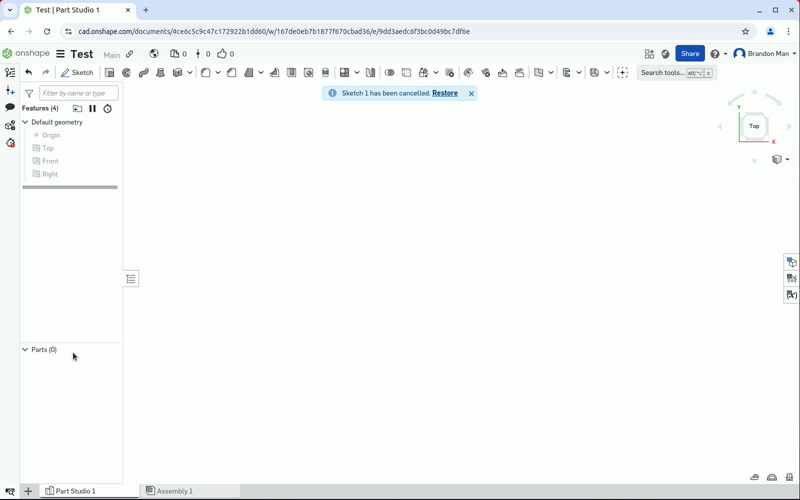
key(space)
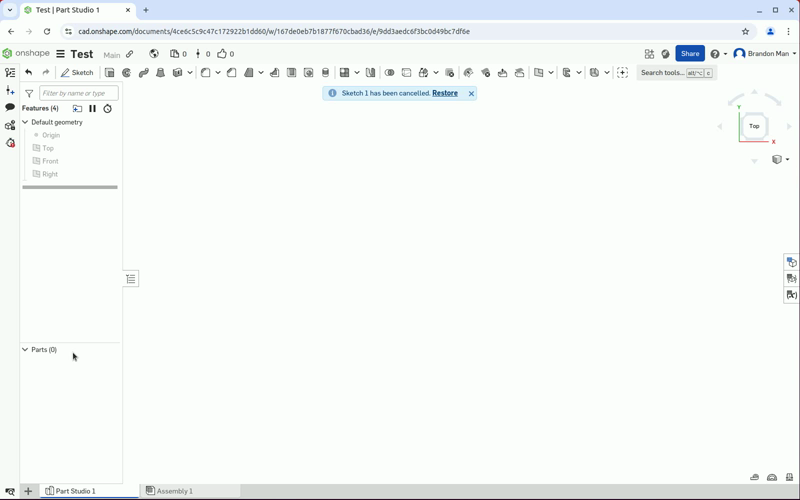
key_down(shift)
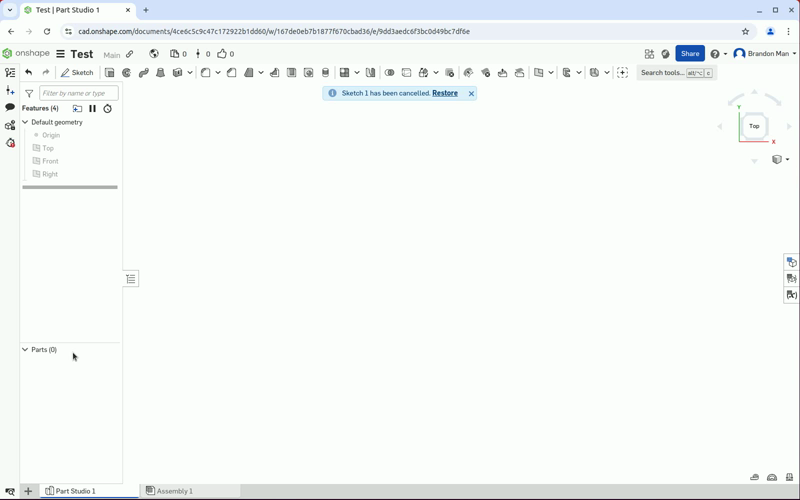
key(up)
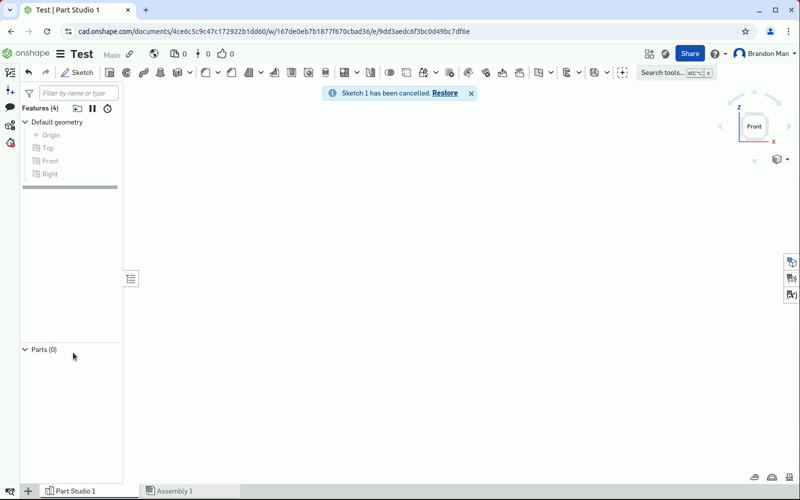
key_up(shift)
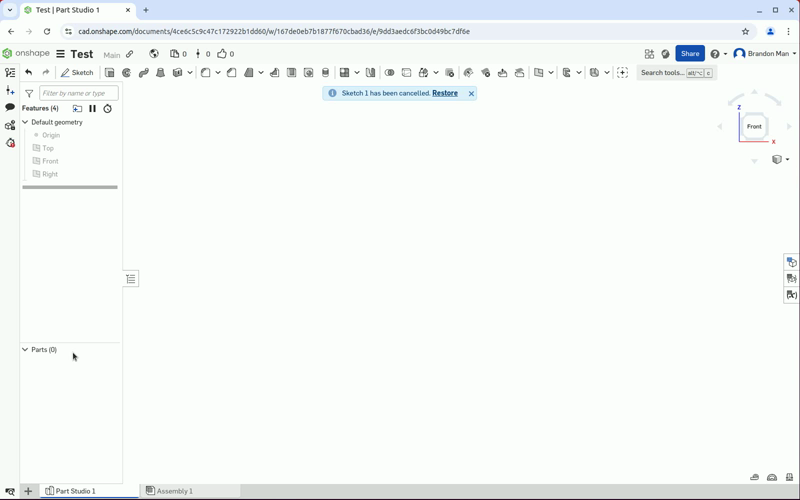
mouse_move(73, 352)
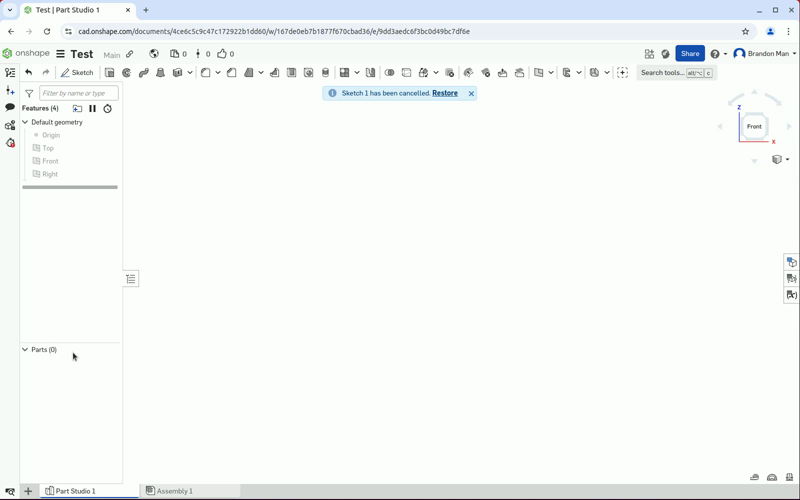
key(shift+y)
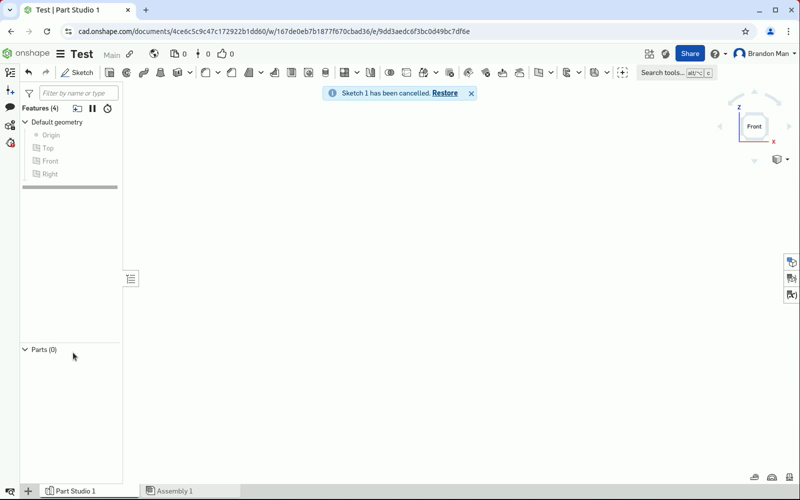
key(shift+s)
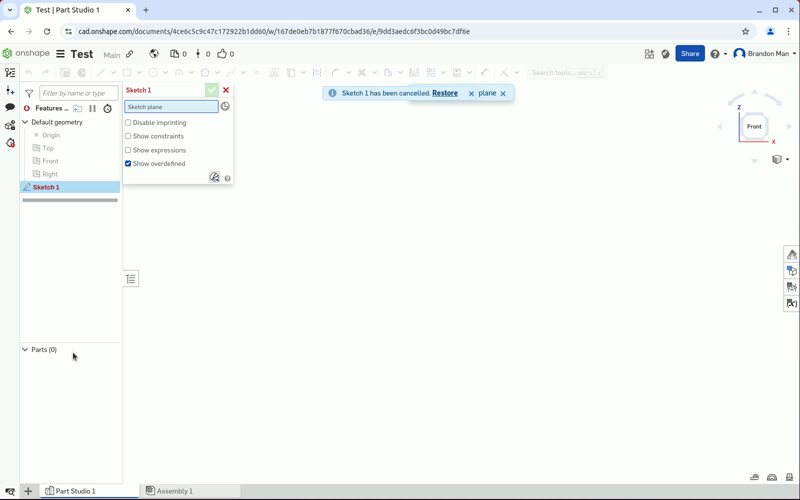
mouse_move(73, 163)
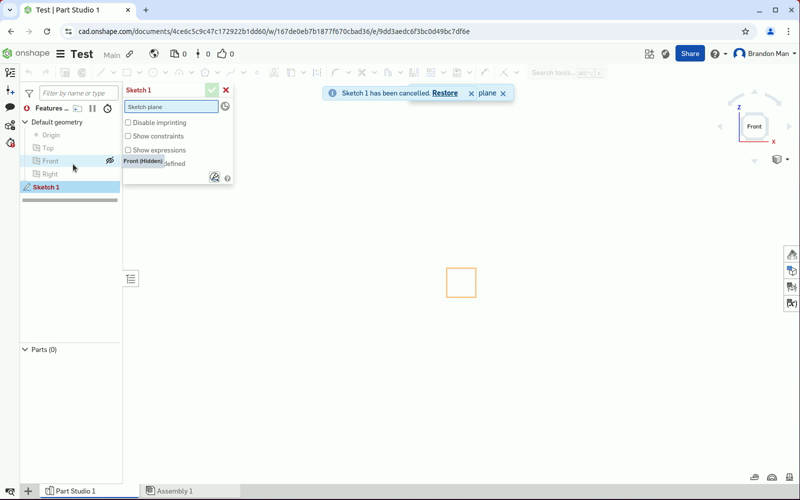
click(73, 163)
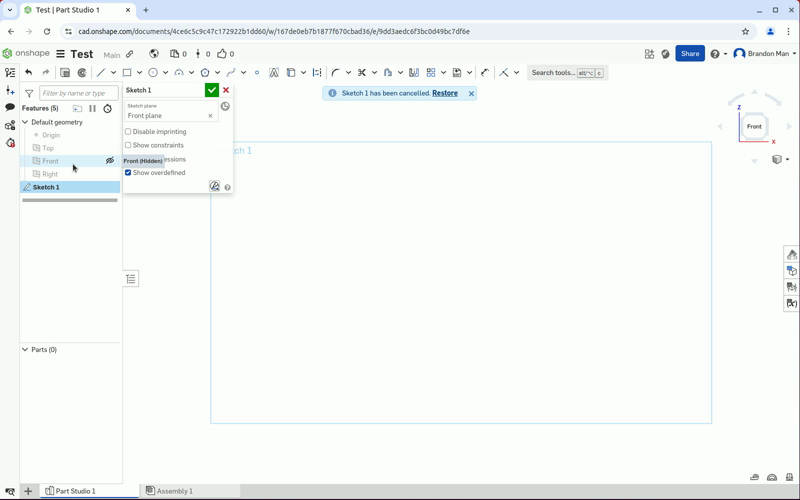
mouse_move(73, 352)
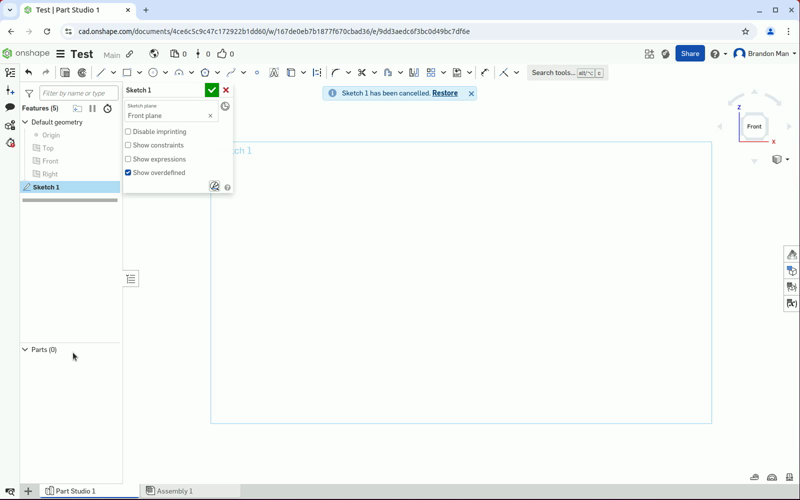
key(y)
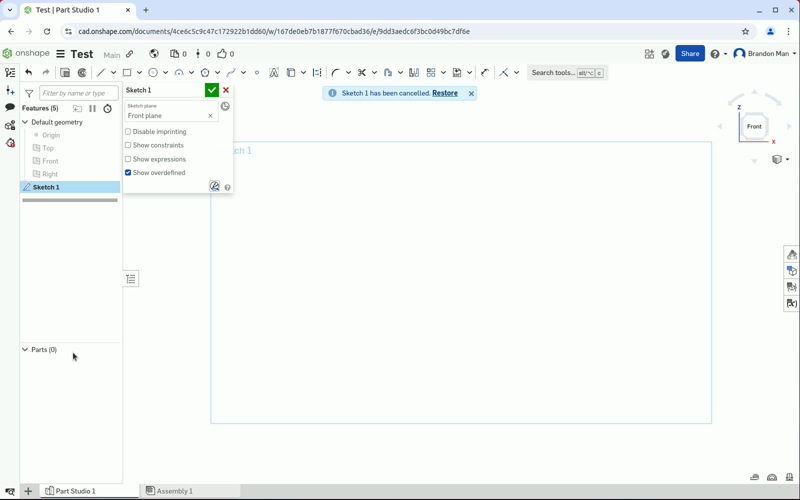
key(l)
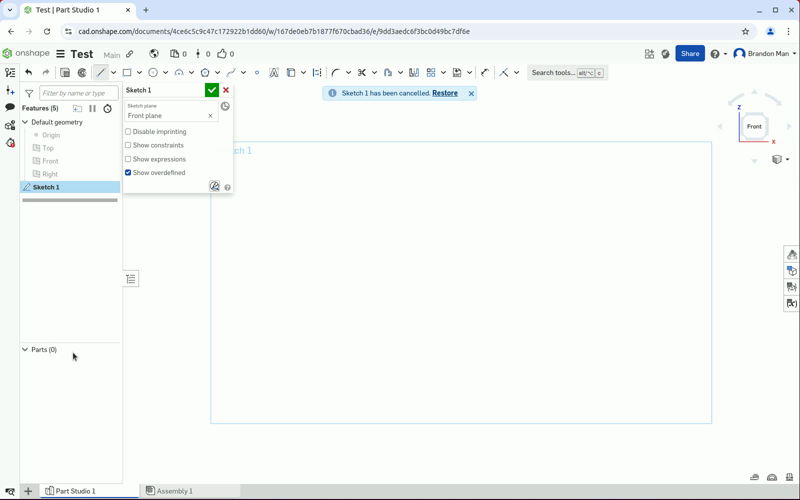
key_down(shift)
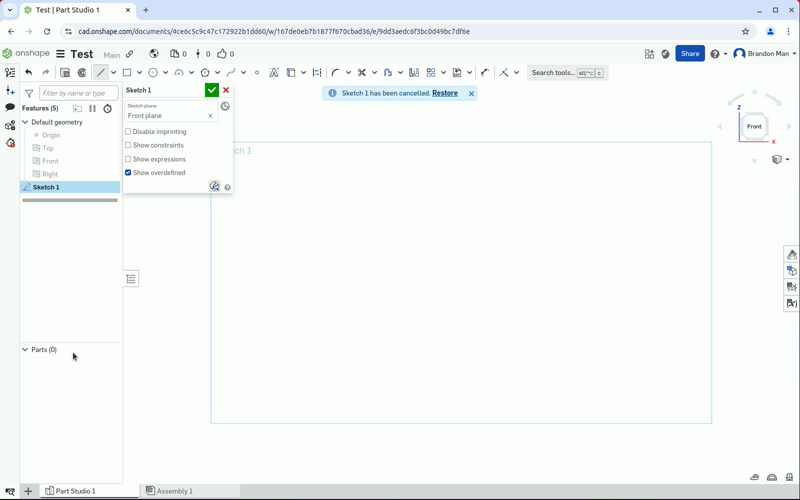
mouse_move(376, 198)
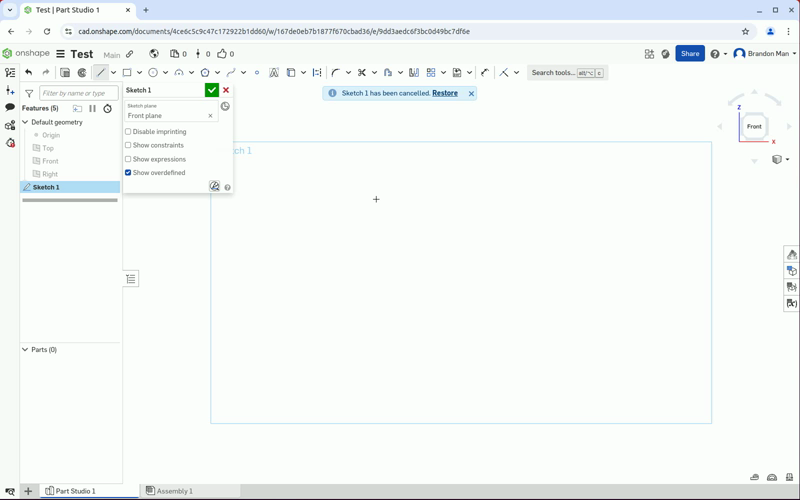
click(376, 198)
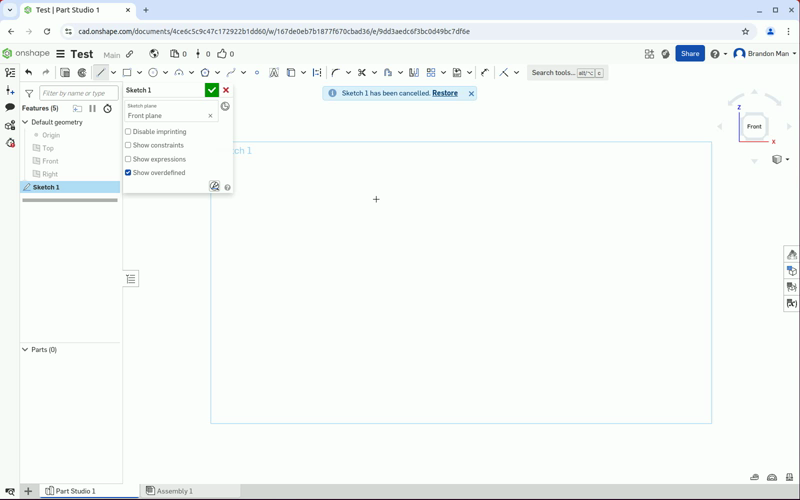
key_up(shift)
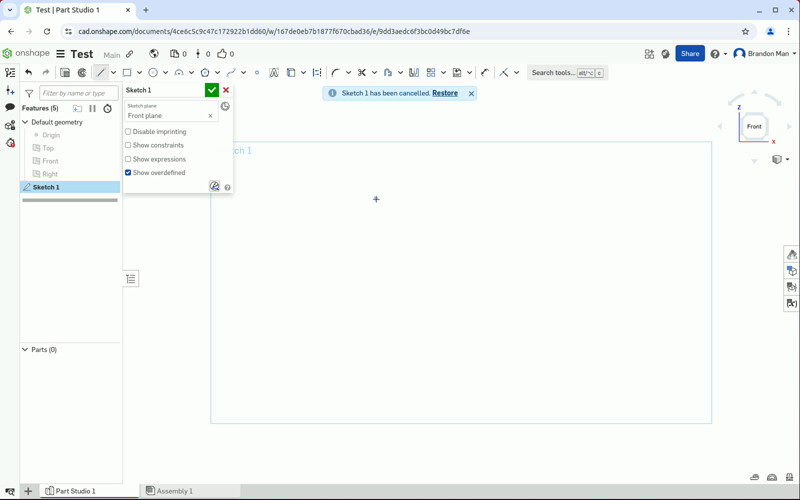
key_down(shift)
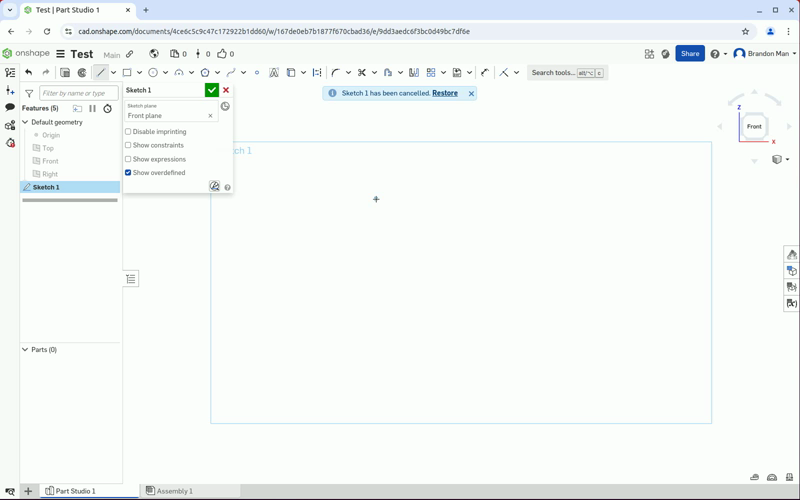
mouse_move(459, 281)
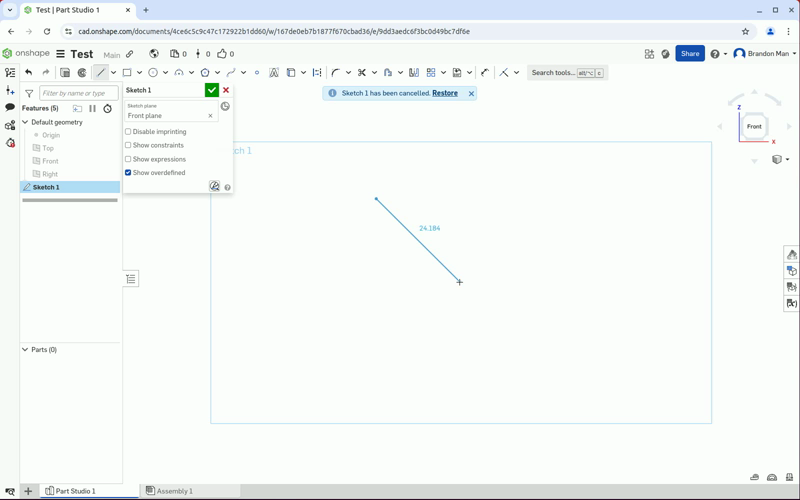
click(459, 281)
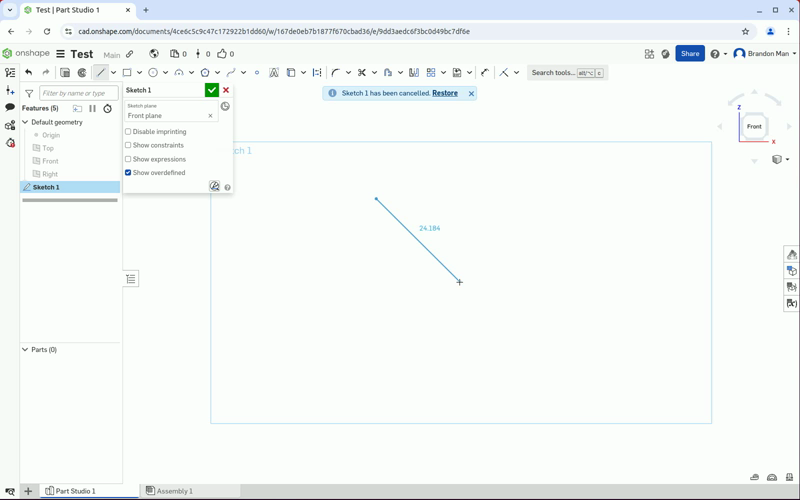
key_up(shift)
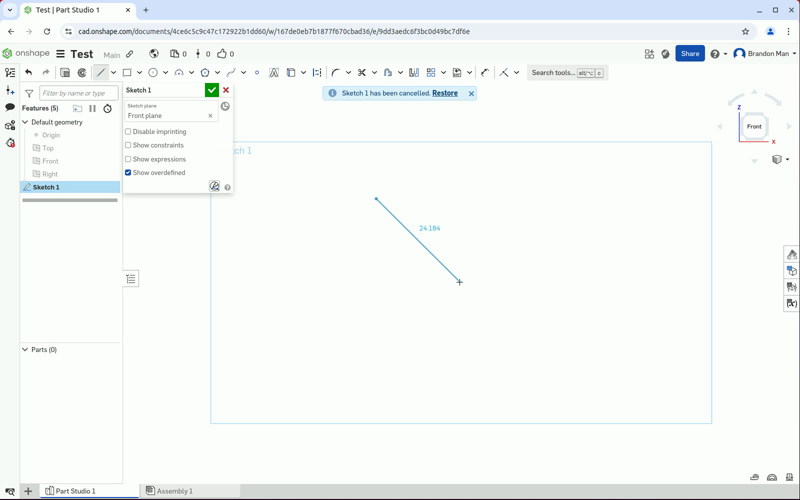
key_down(shift)
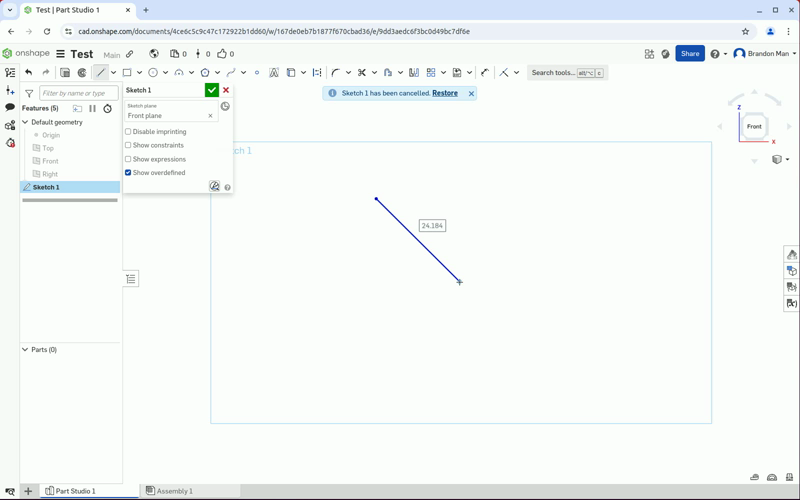
mouse_move(544, 198)
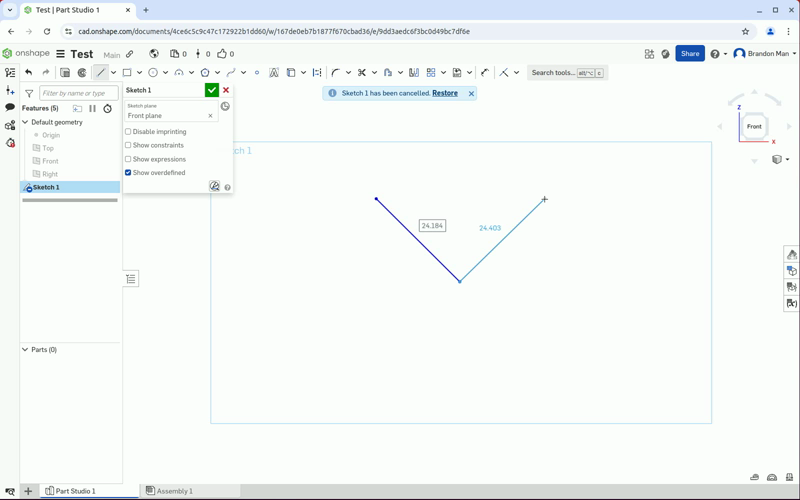
click(544, 198)
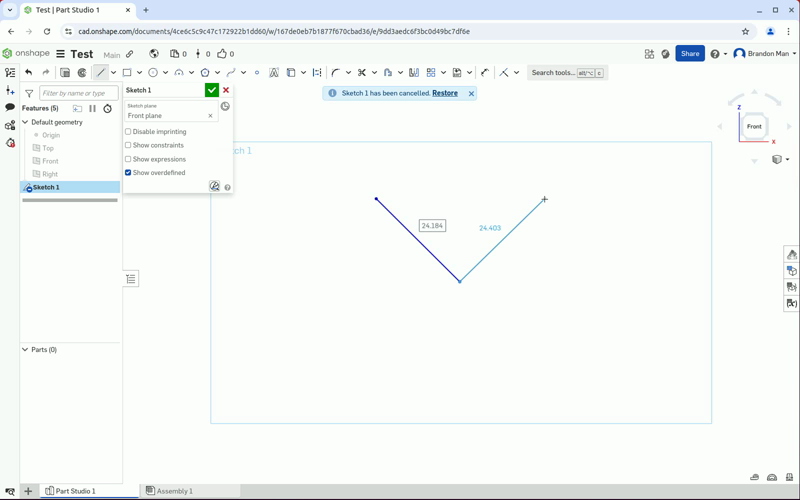
key_up(shift)
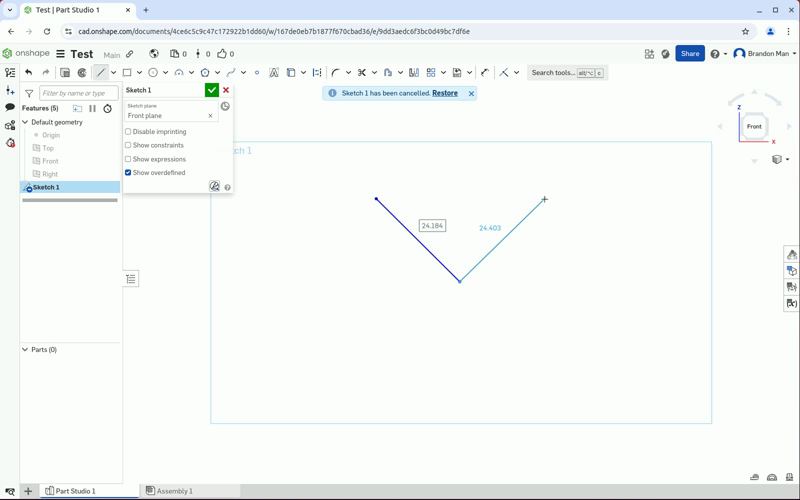
key_down(shift)
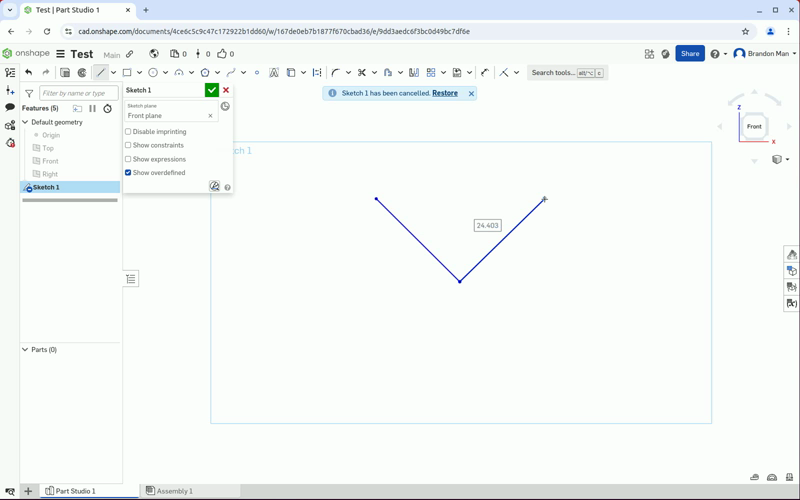
mouse_move(376, 198)
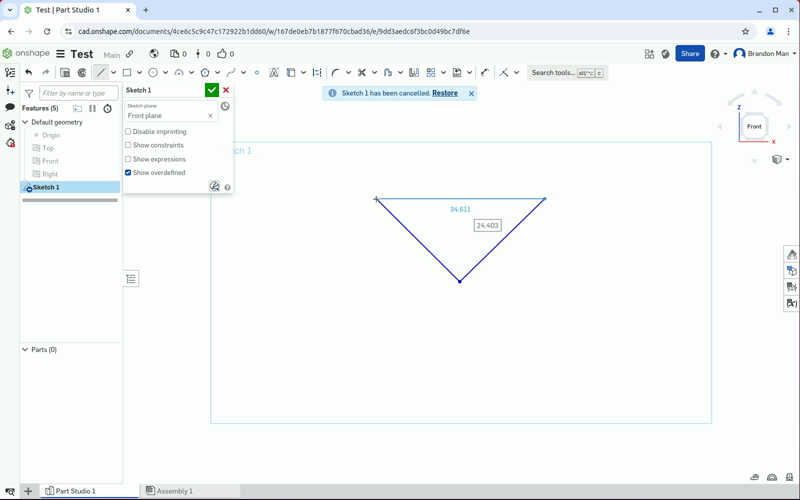
key_up(shift)
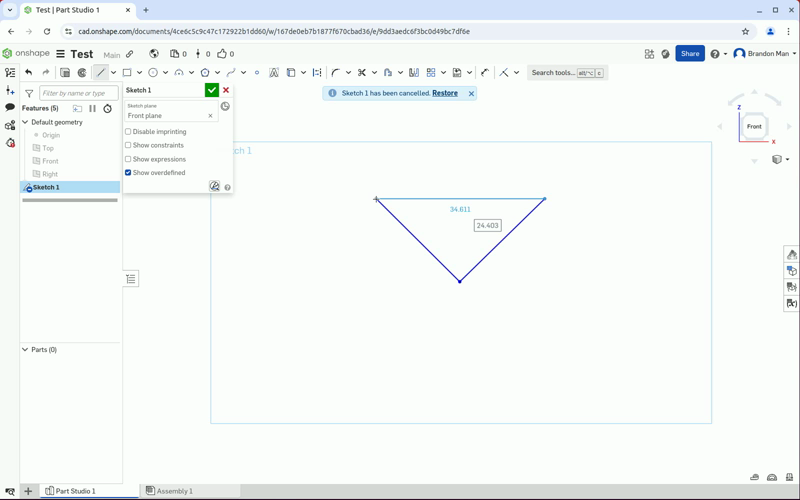
click(376, 198)
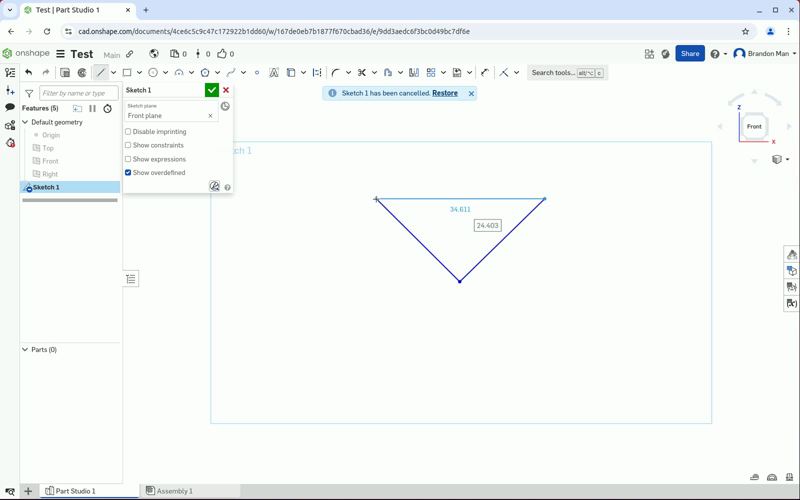
key(esc)
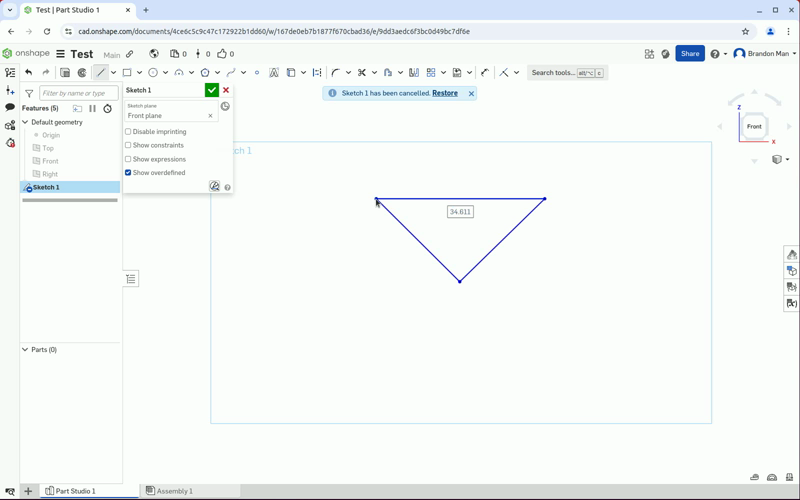
mouse_move(462, 265)
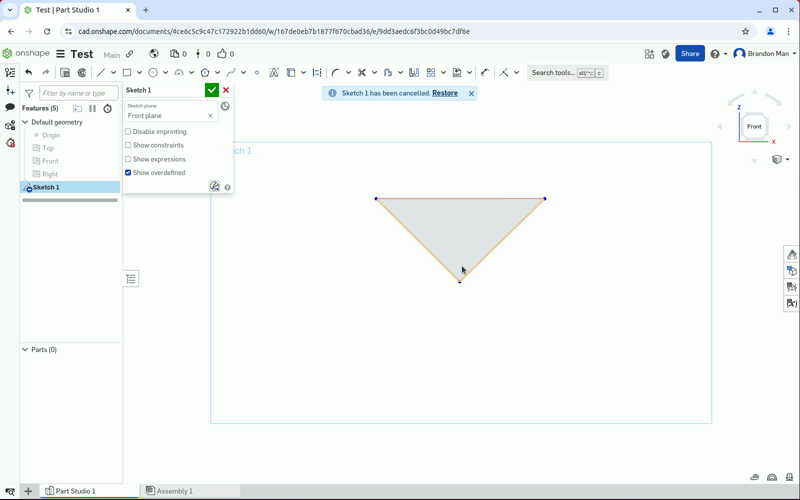
click(462, 265)
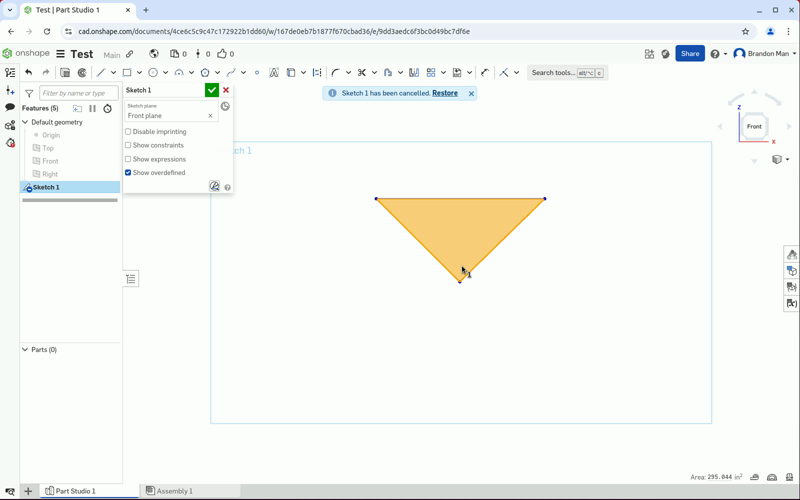
mouse_move(73, 352)
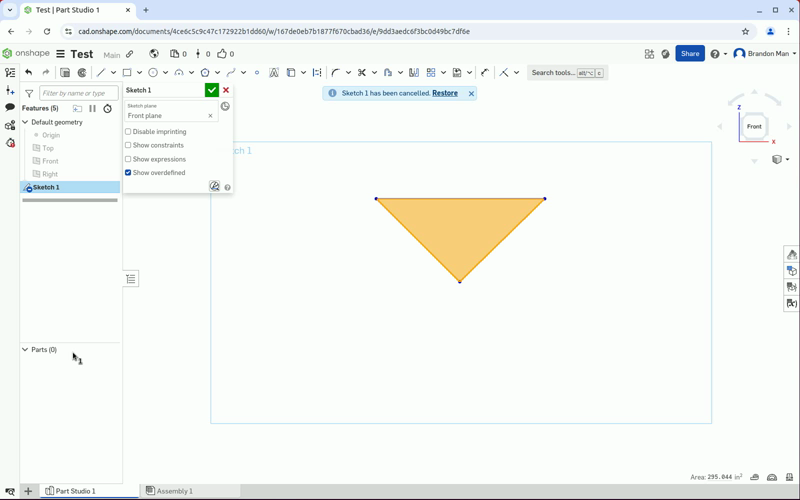
key(shift+y)
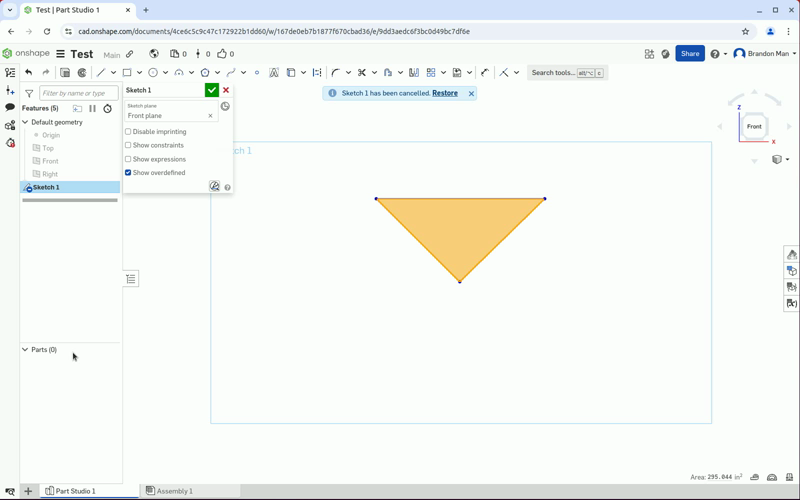
key(shift+e)
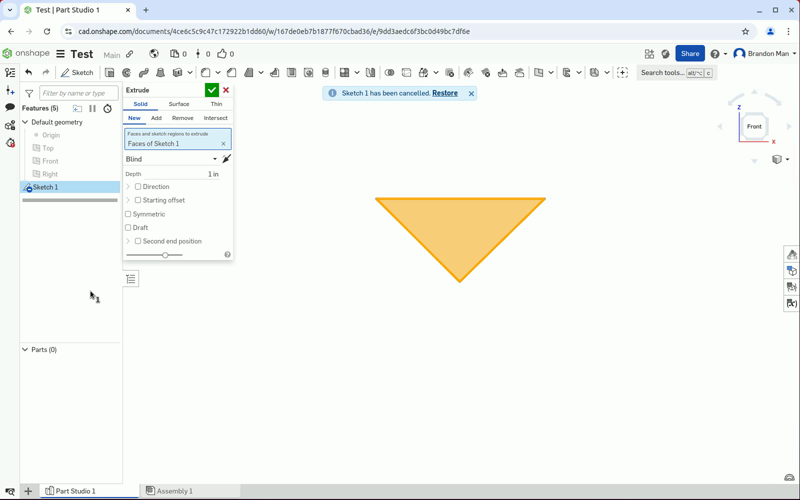
mouse_move(143, 106)
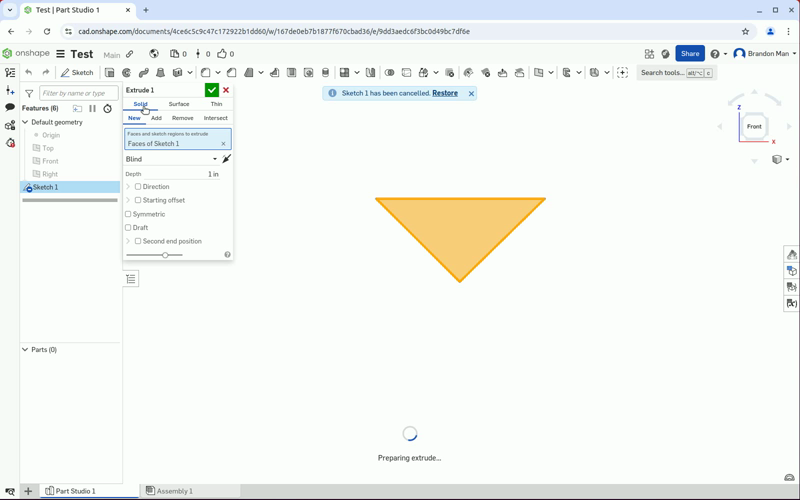
click(143, 106)
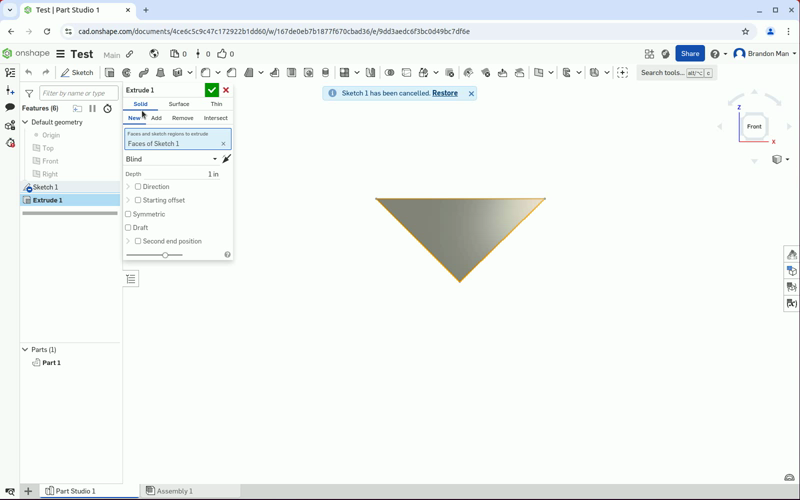
mouse_move(137, 120)
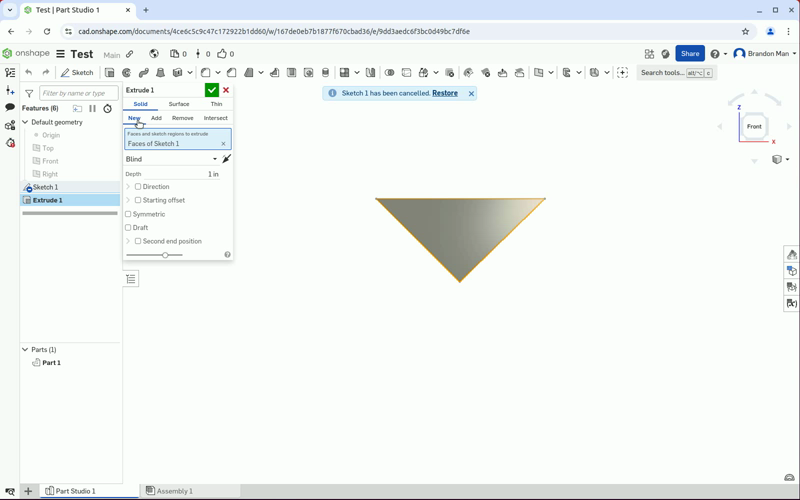
click(137, 120)
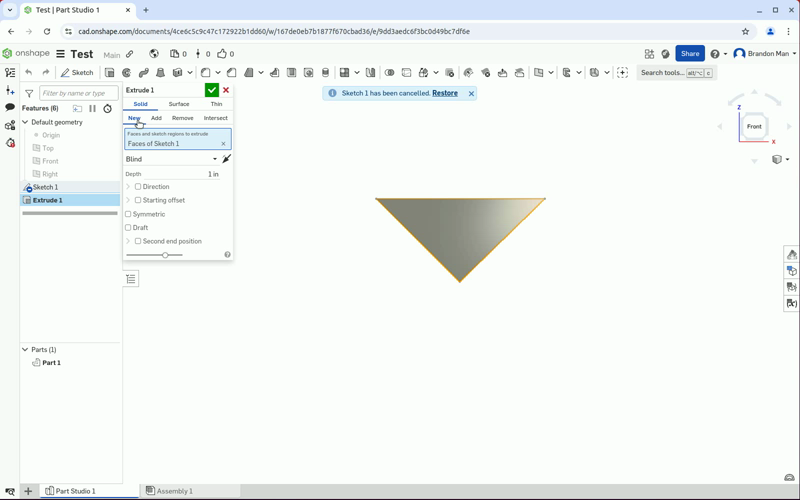
key(tab, 4)
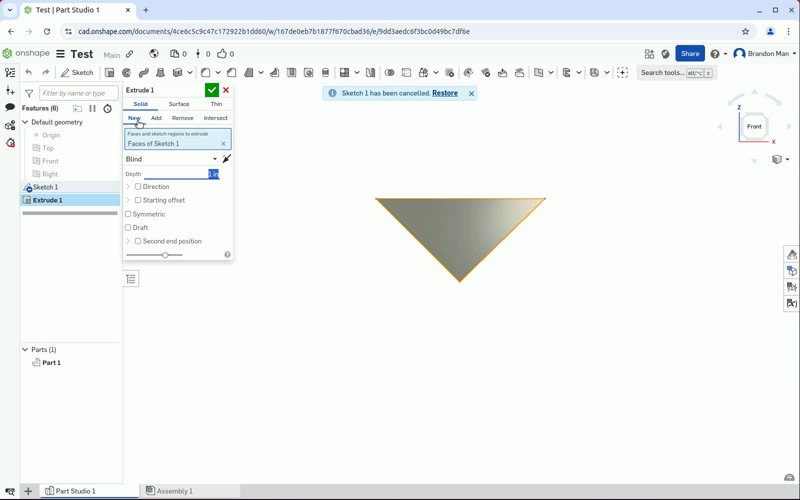
text(23.108)
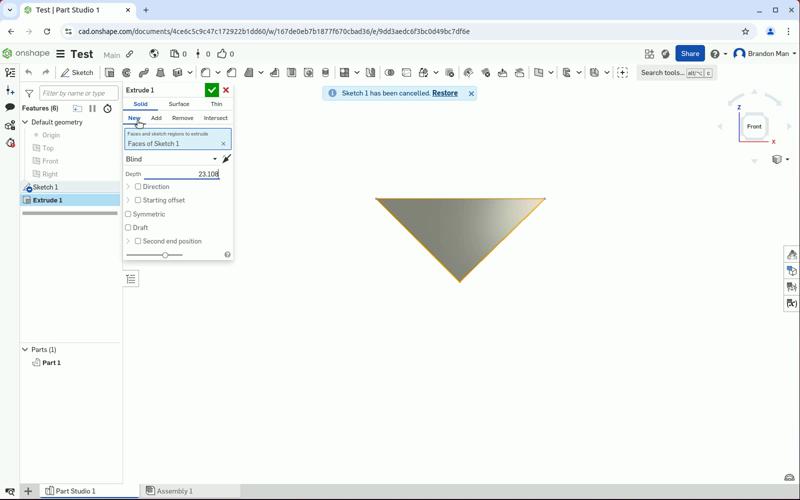
key(enter)
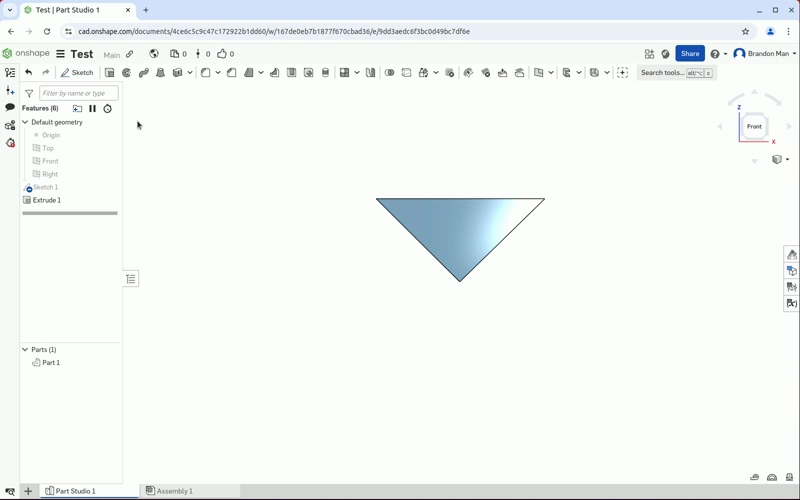
key(shift+h)
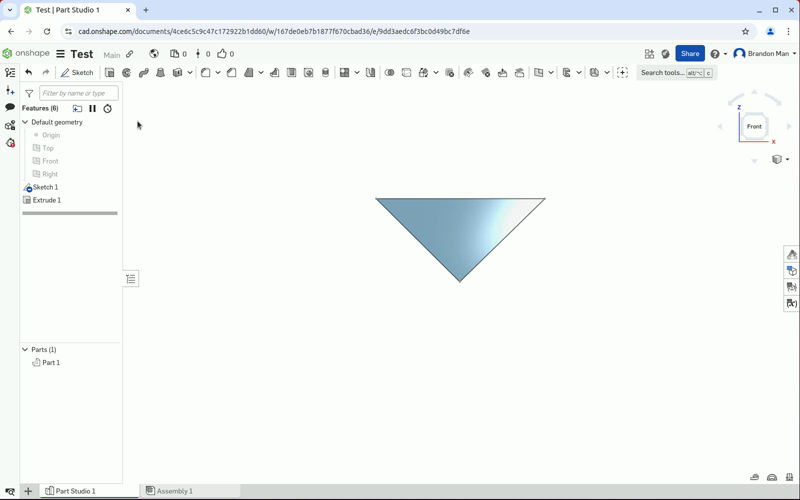
key(shift+h)
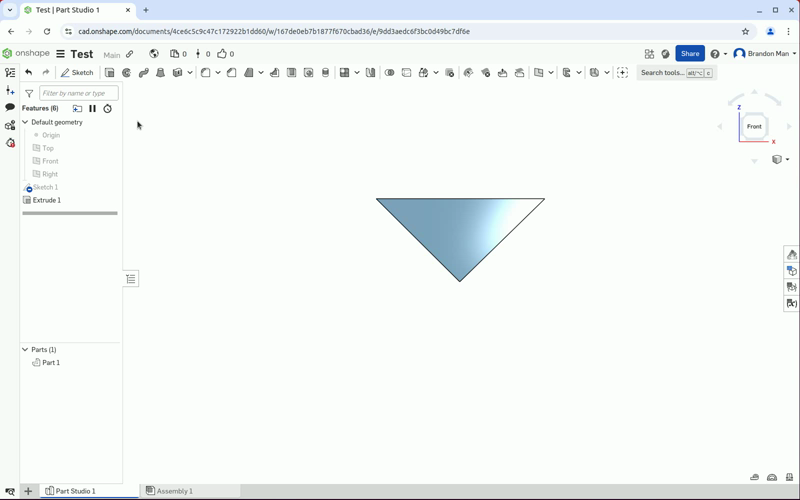
mouse_move(73, 189)
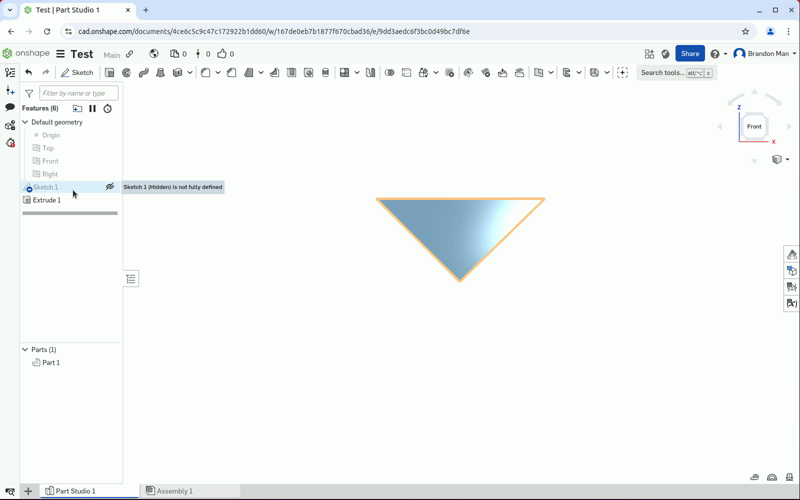
click(73, 189)
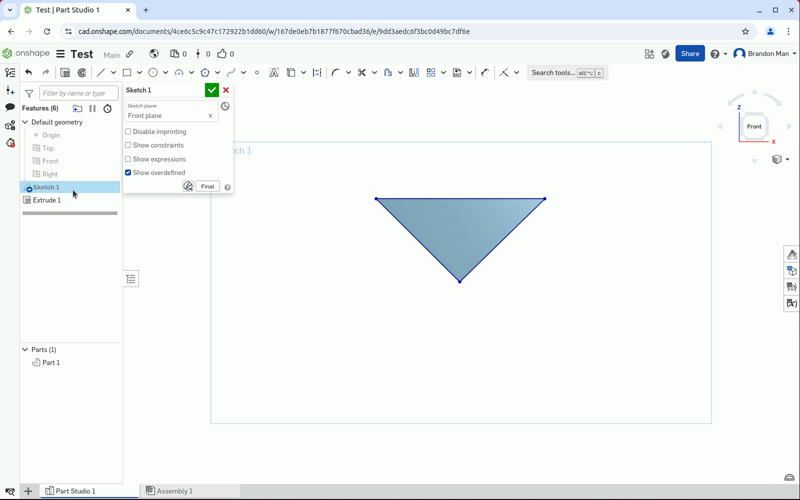
mouse_move(229, 92)
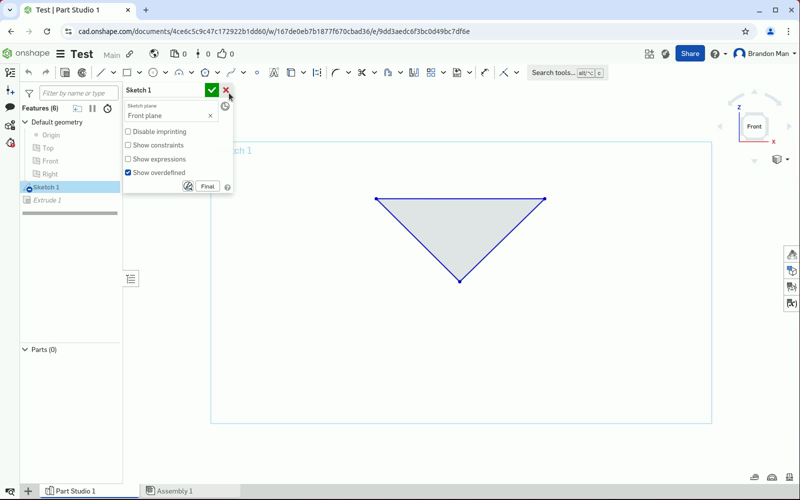
click(229, 92)
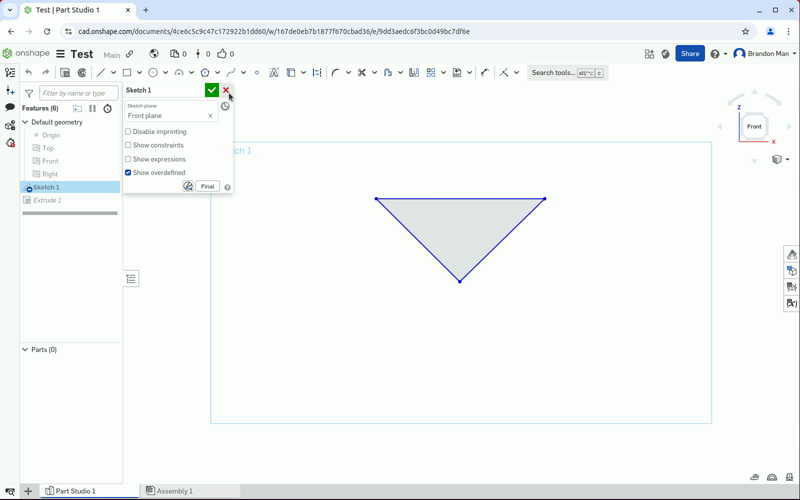
key(shift+s)
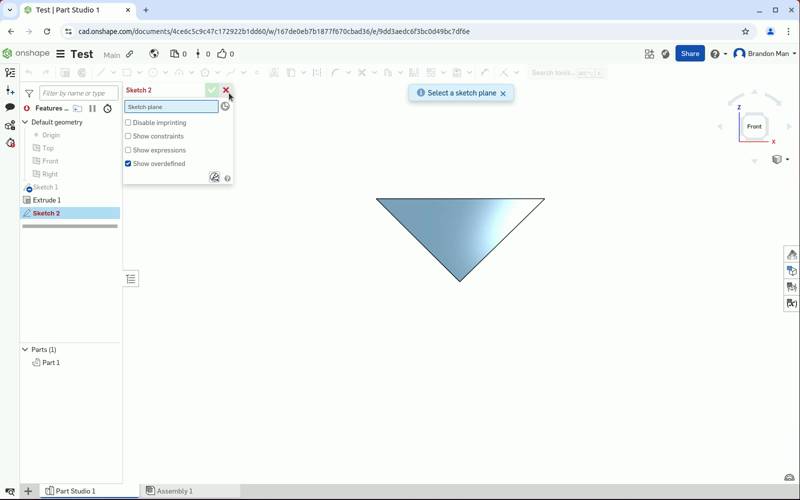
mouse_move(73, 163)
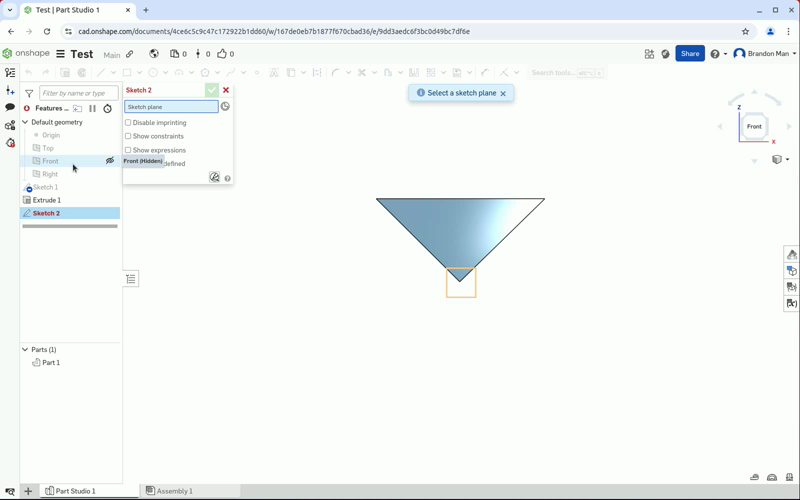
click(73, 163)
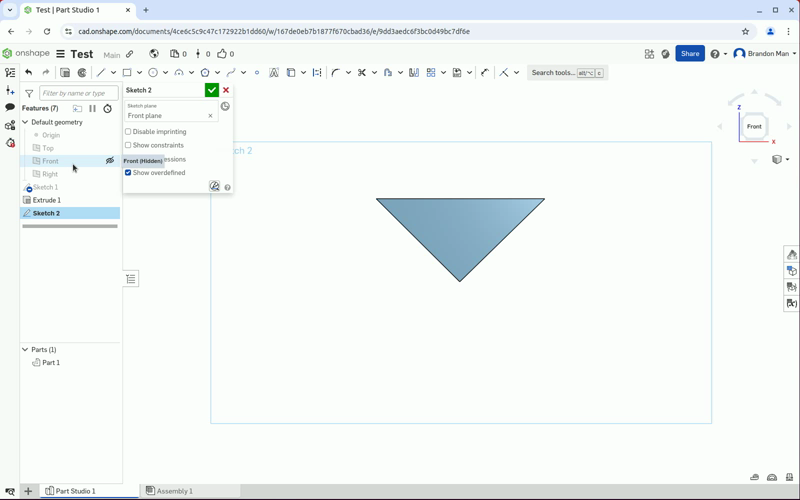
mouse_move(73, 352)
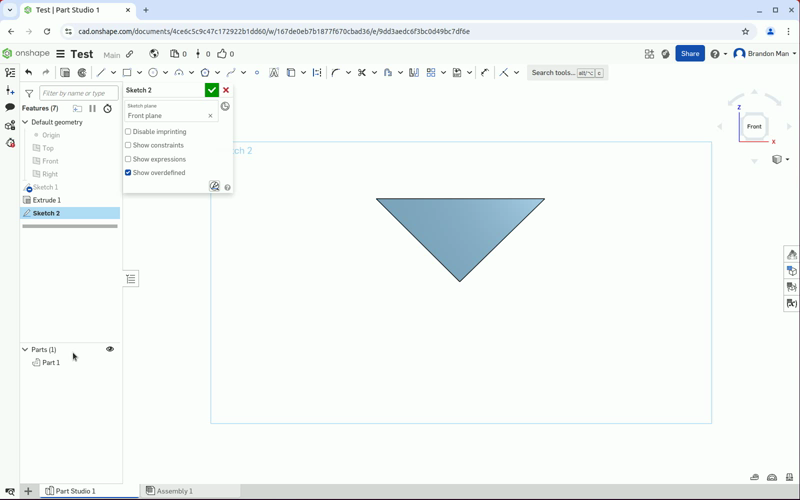
key(y)
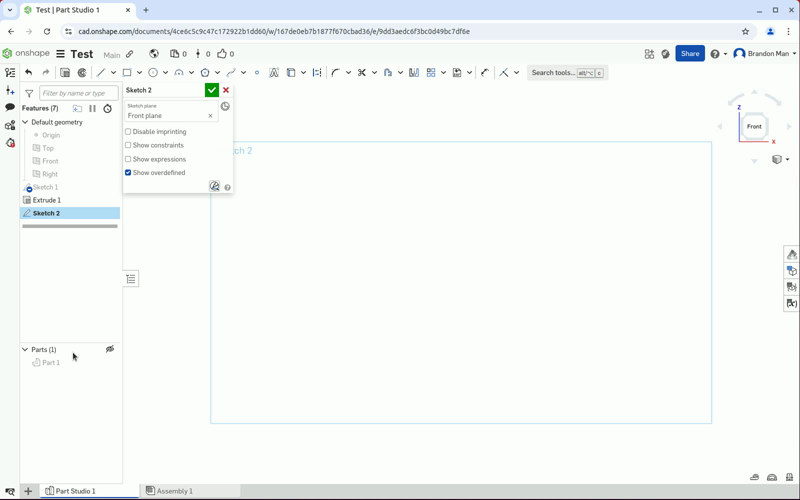
key(l)
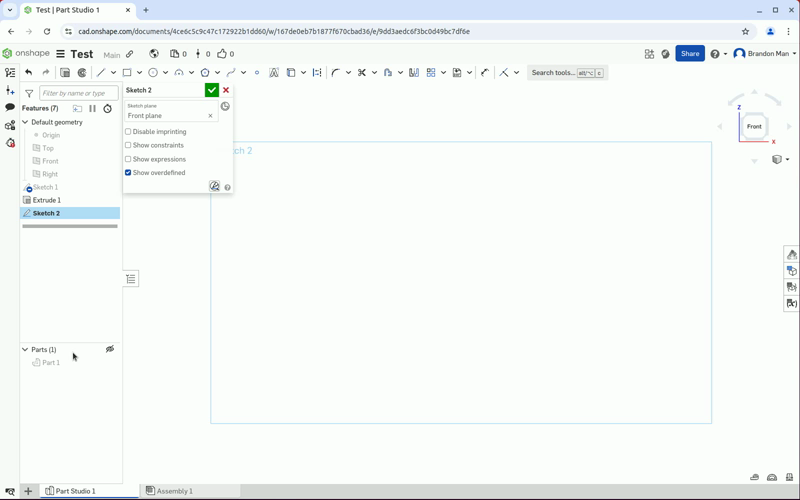
key_down(shift)
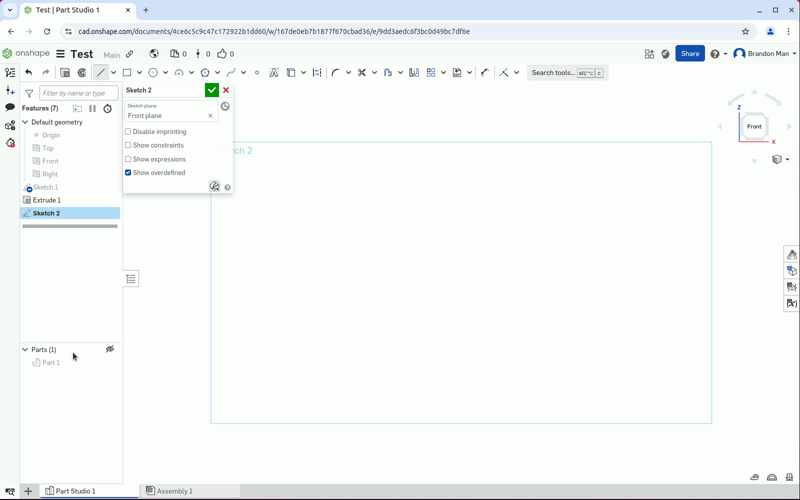
mouse_move(376, 367)
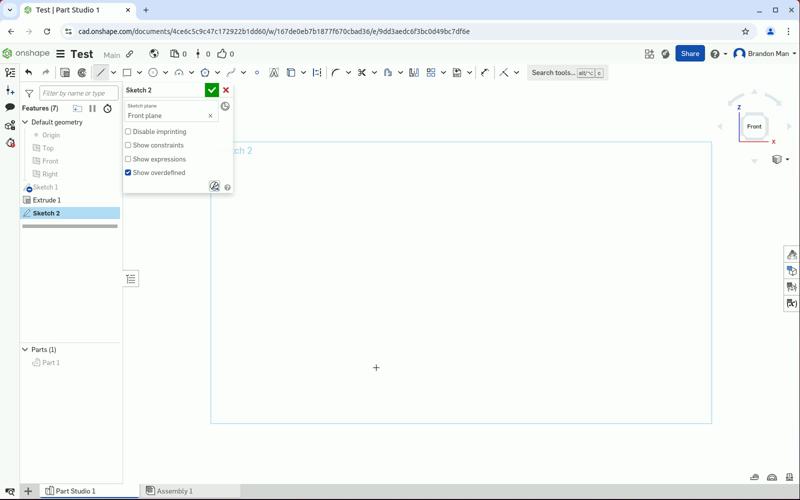
click(376, 367)
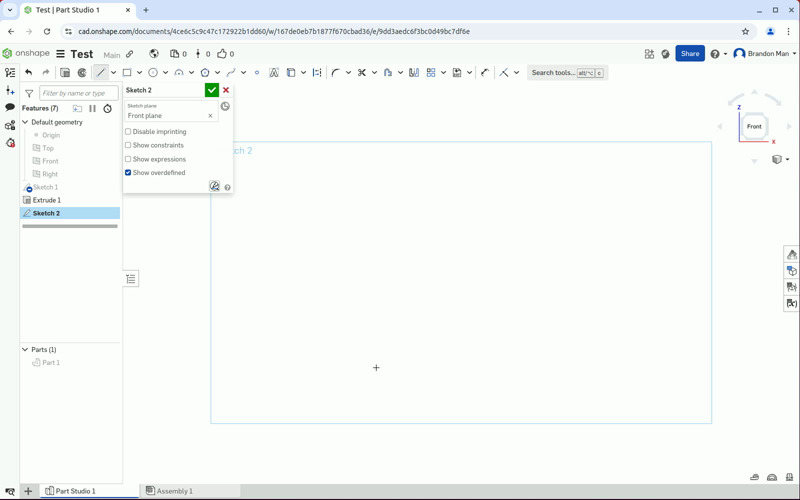
key_up(shift)
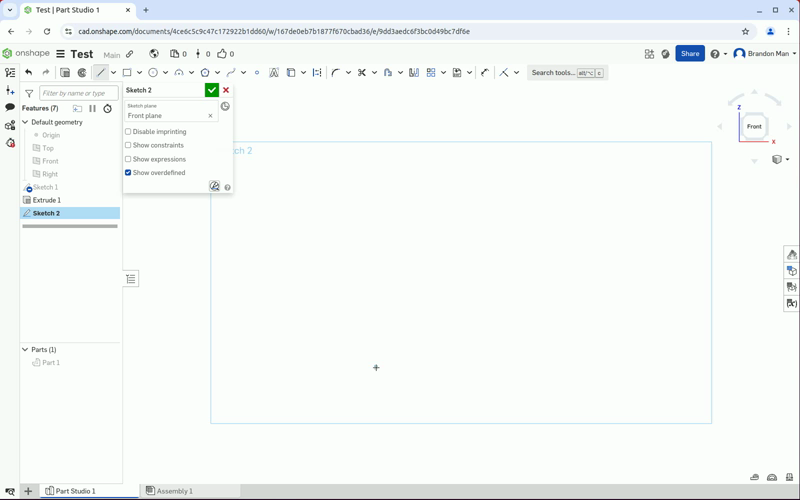
key_down(shift)
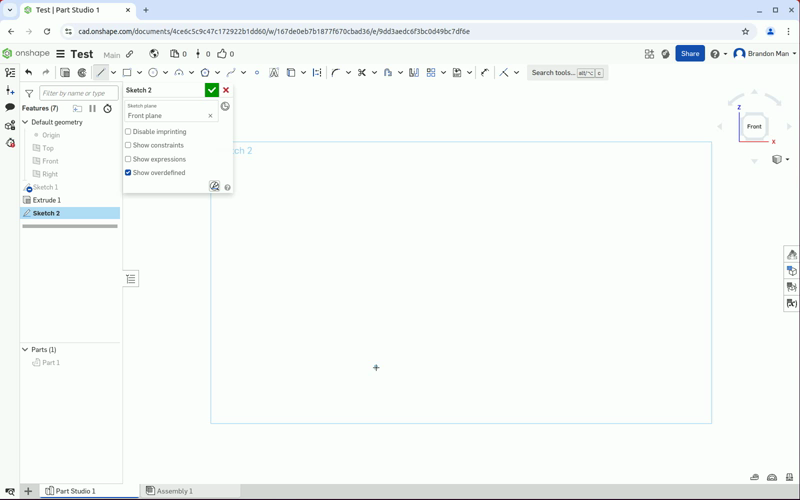
mouse_move(459, 282)
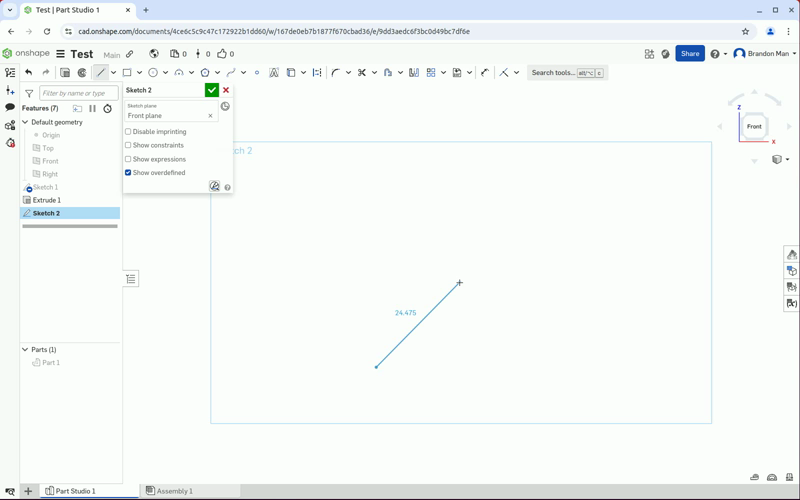
click(459, 282)
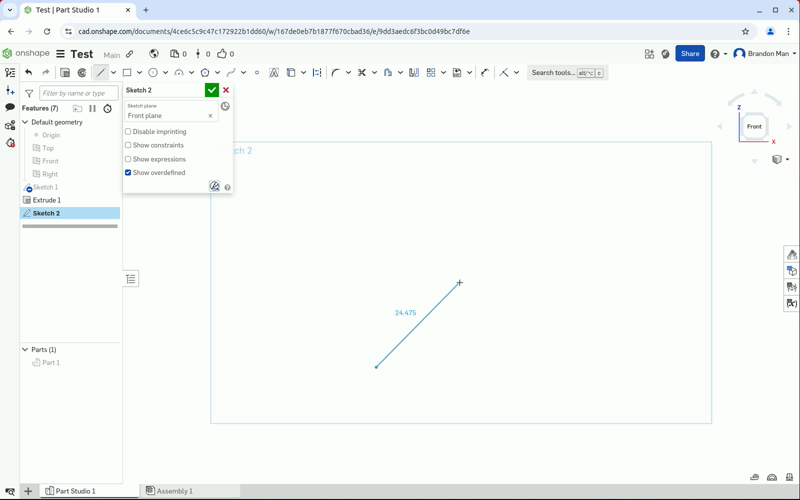
key_up(shift)
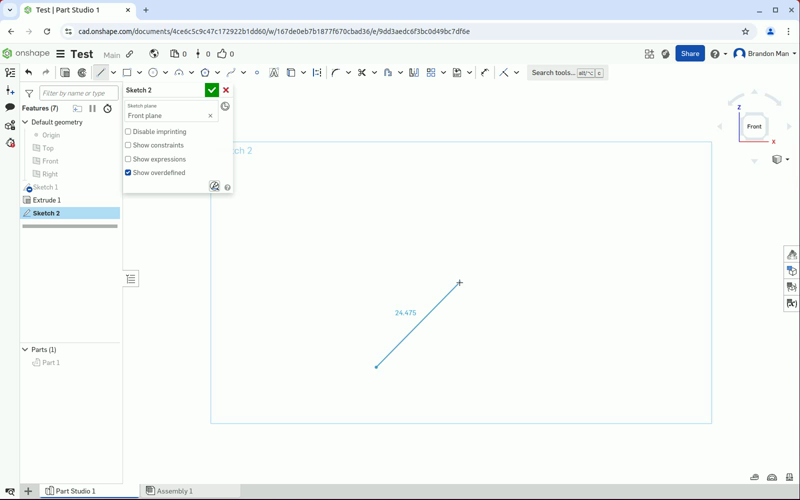
key_down(shift)
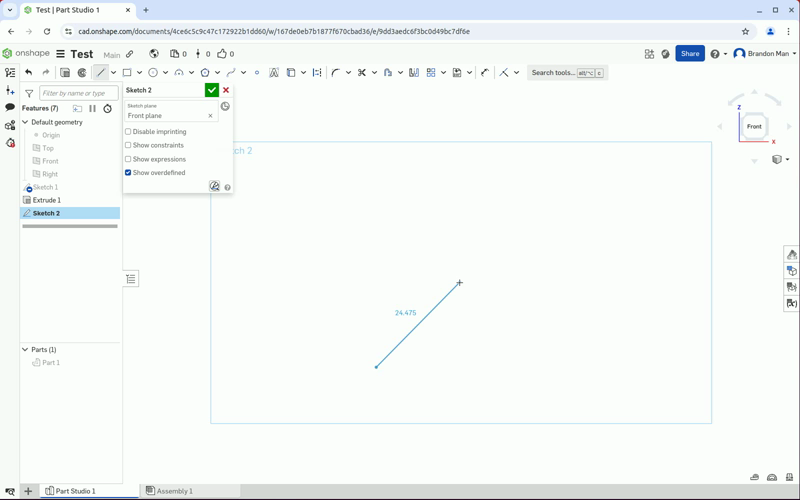
mouse_move(376, 198)
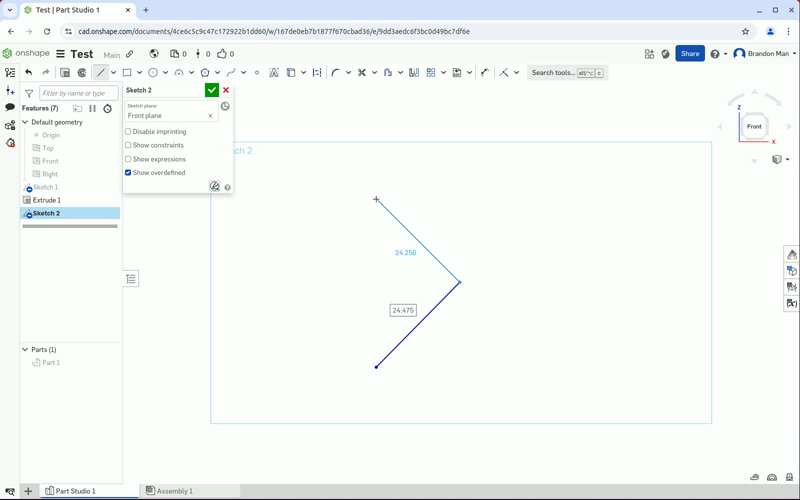
click(376, 198)
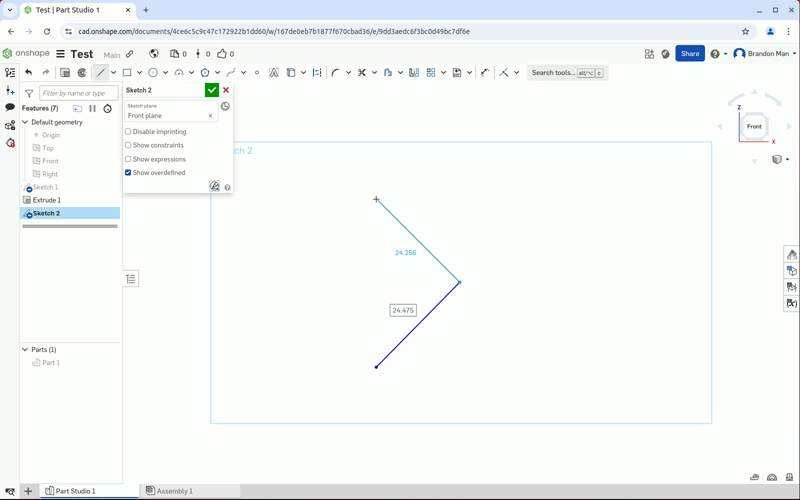
key_up(shift)
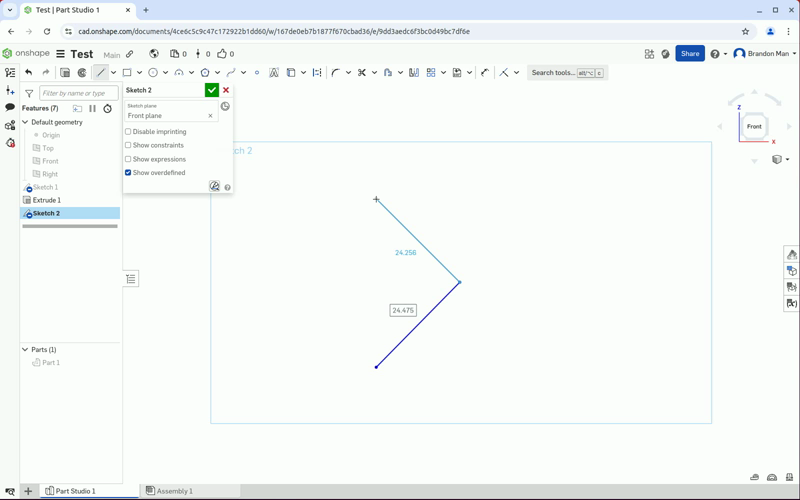
key_down(shift)
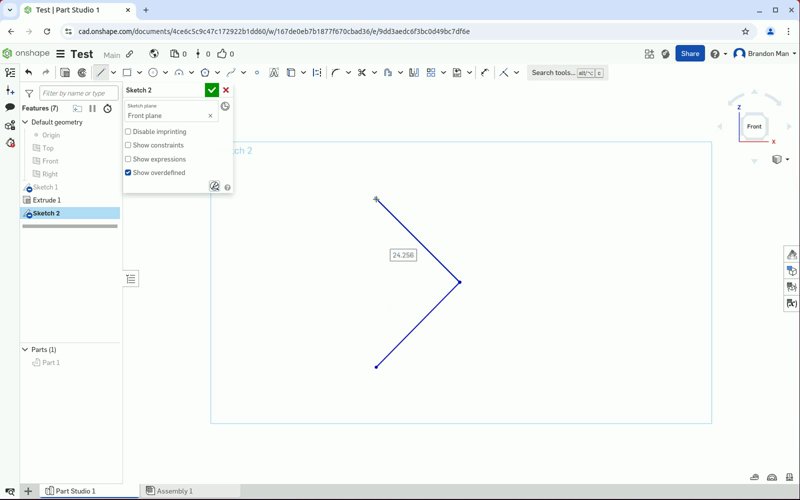
mouse_move(376, 367)
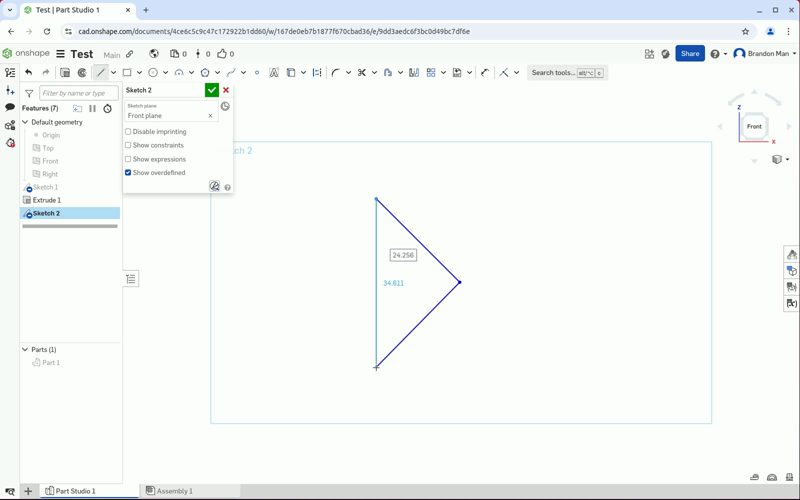
key_up(shift)
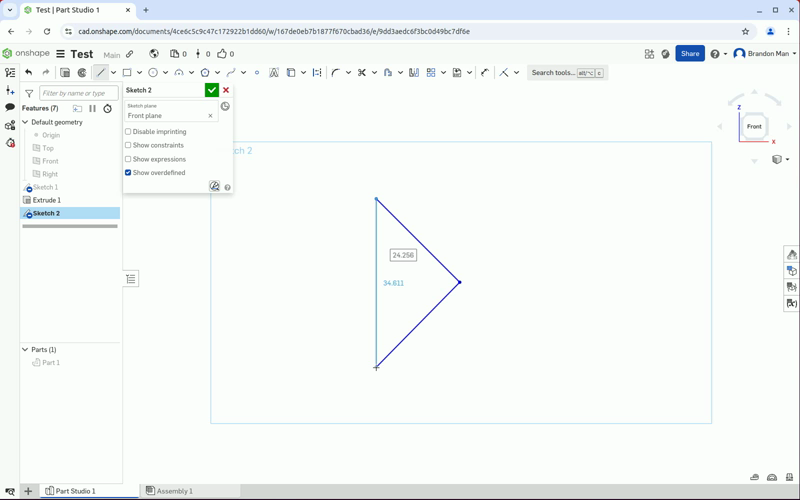
click(376, 367)
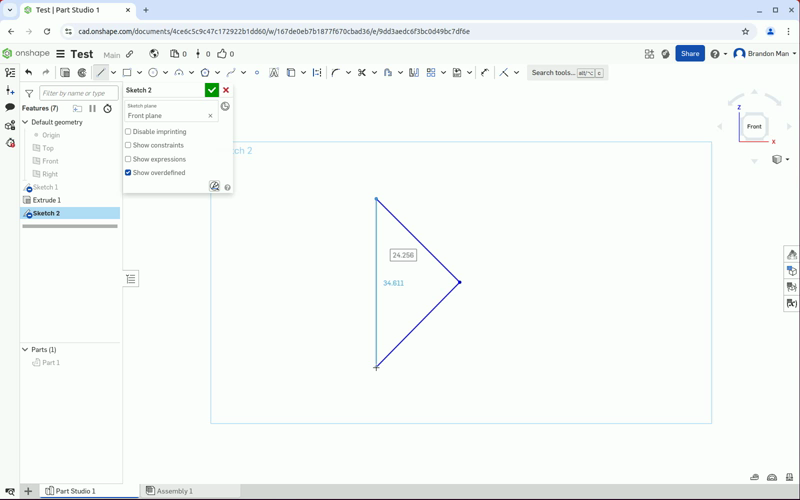
key(esc)
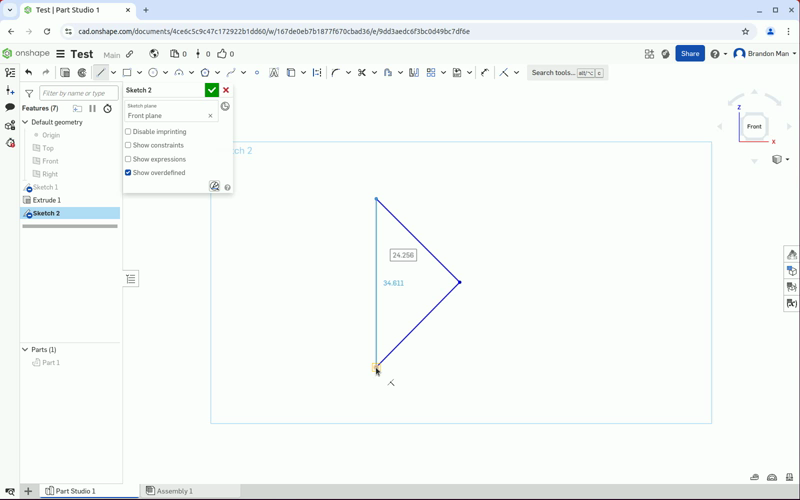
mouse_move(428, 265)
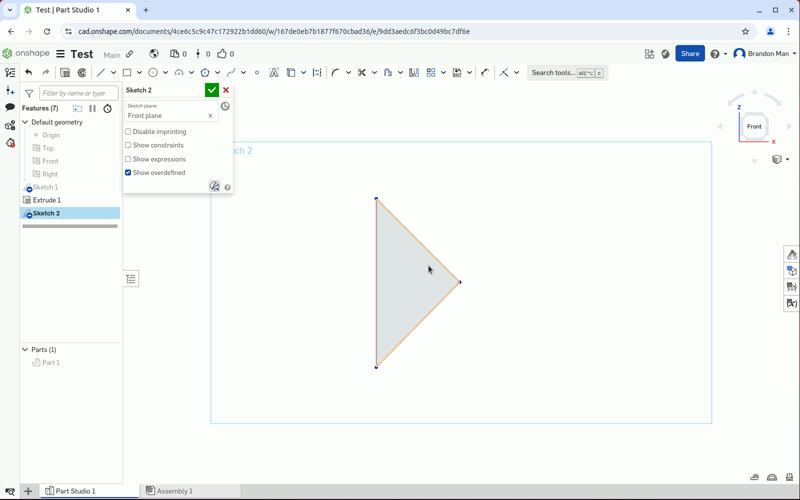
click(428, 265)
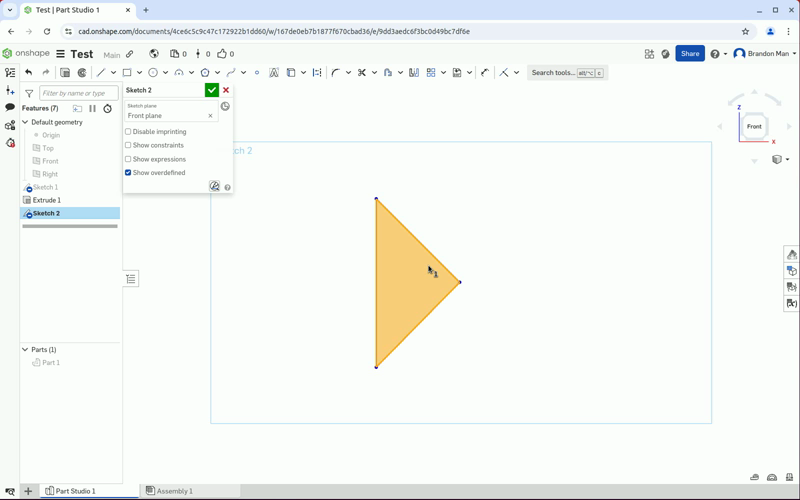
mouse_move(73, 352)
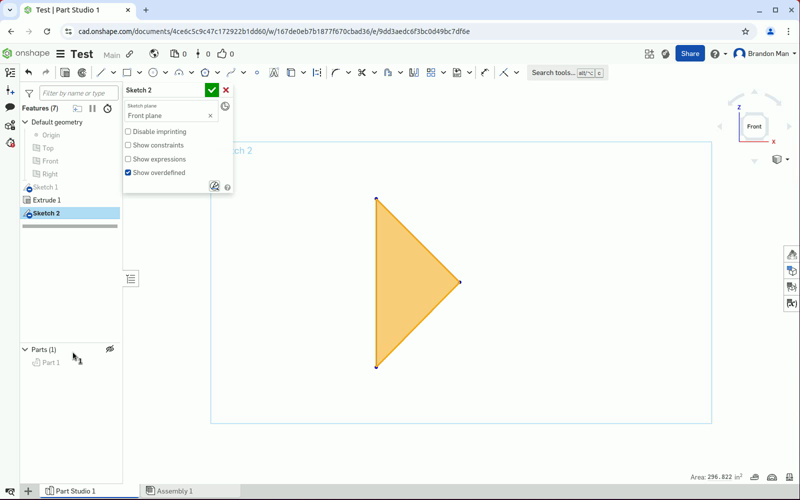
key(shift+y)
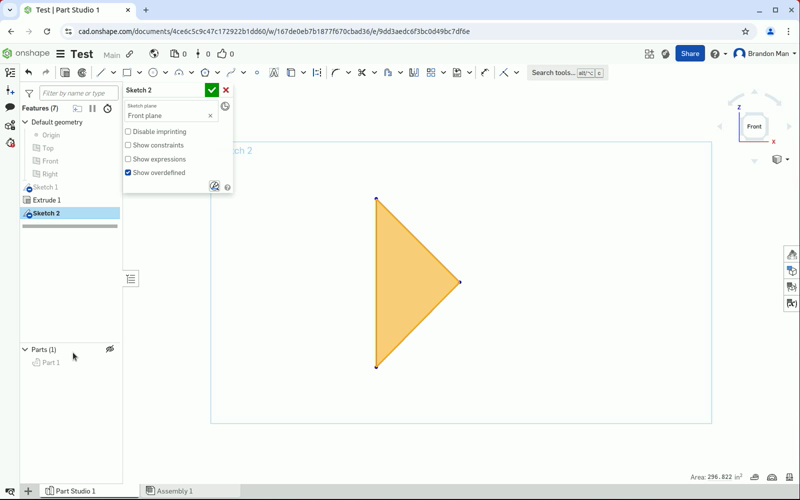
key(shift+e)
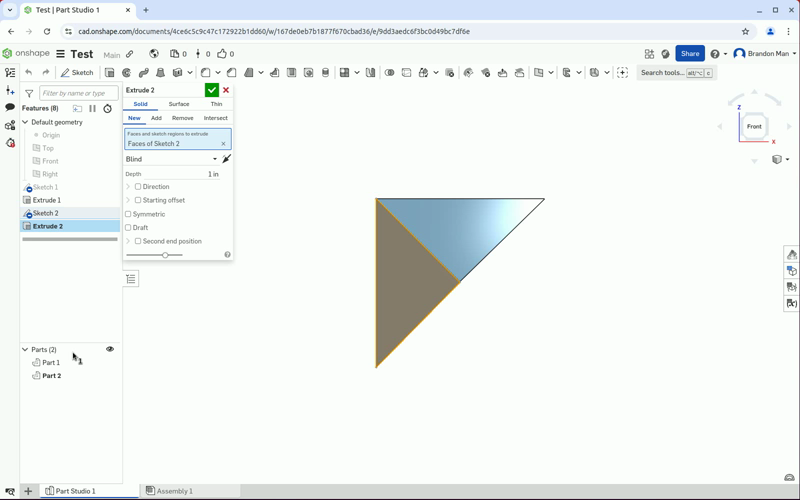
mouse_move(143, 106)
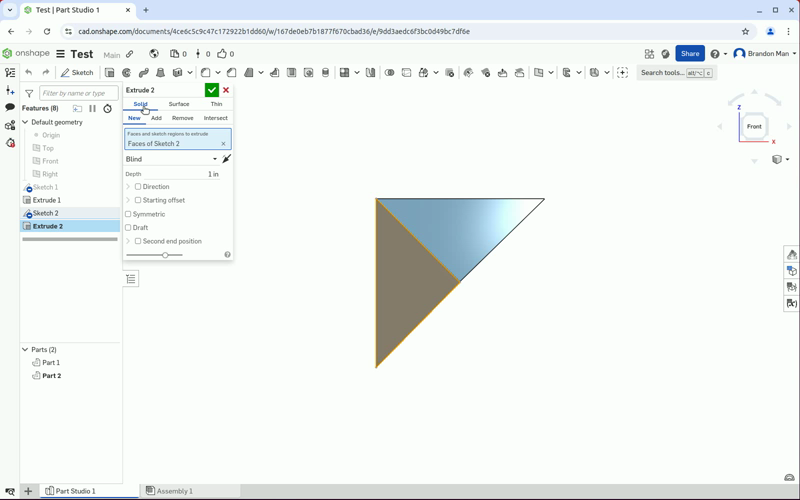
click(143, 106)
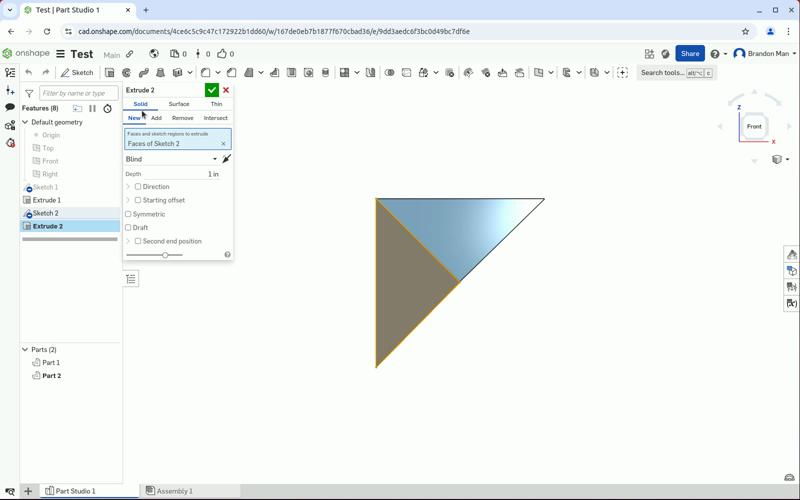
mouse_move(137, 120)
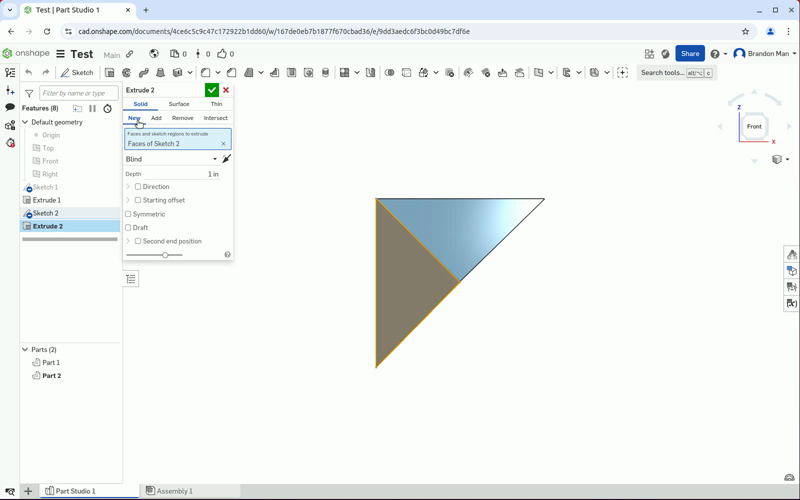
click(137, 120)
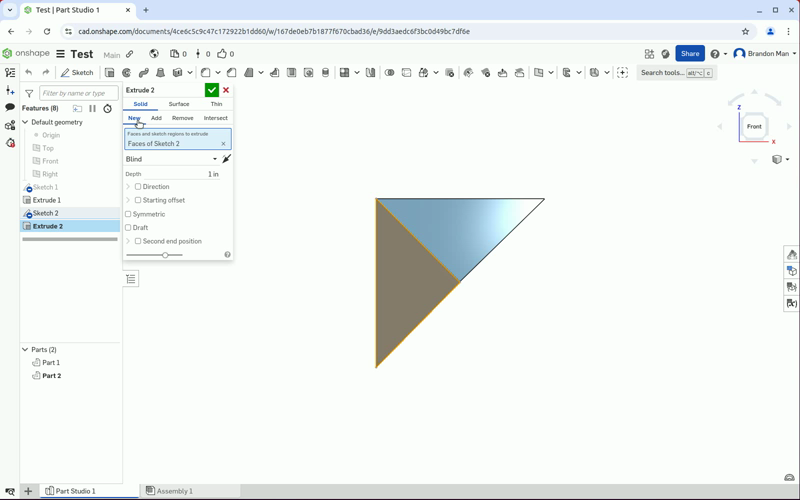
key(tab, 4)
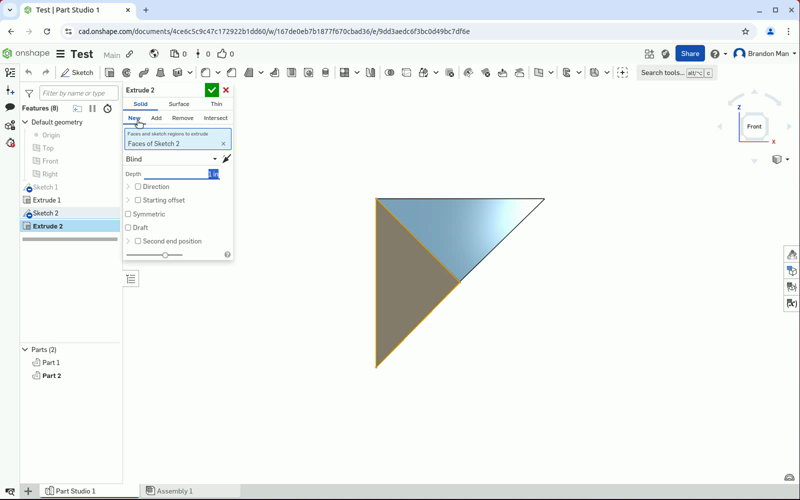
text(23.108)
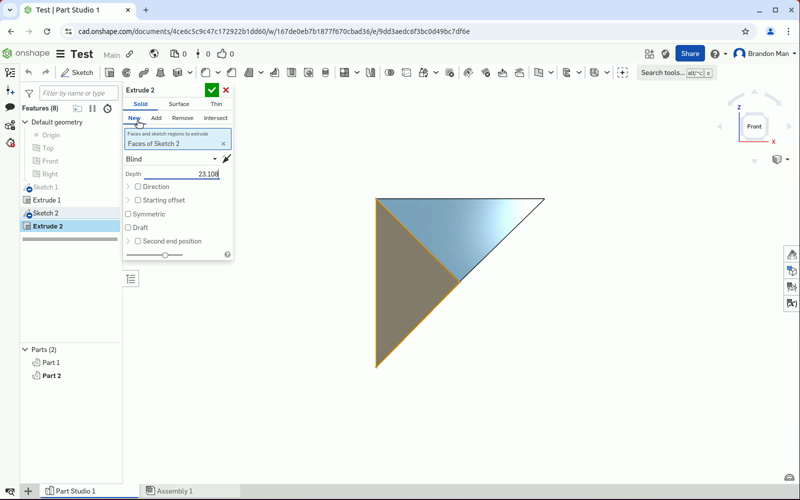
key(enter)
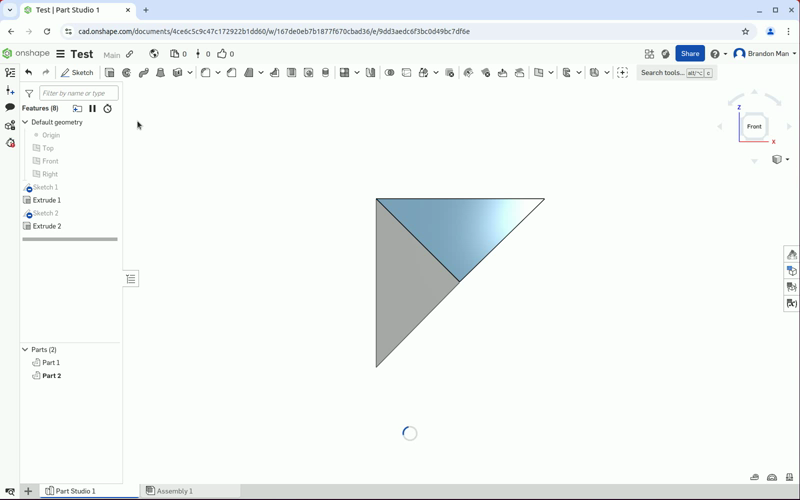
key(shift+h)
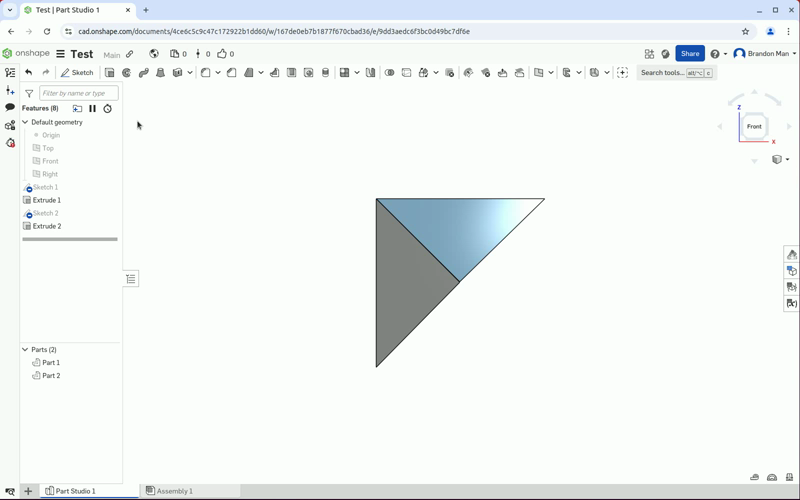
key(shift+h)
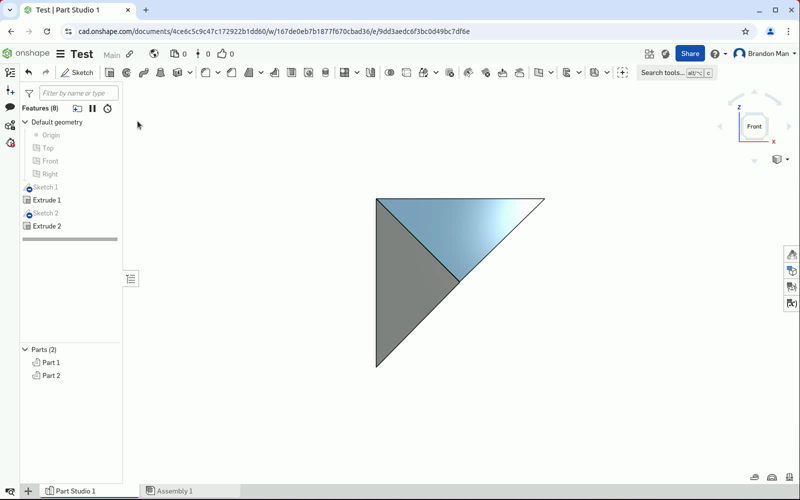
mouse_move(73, 189)
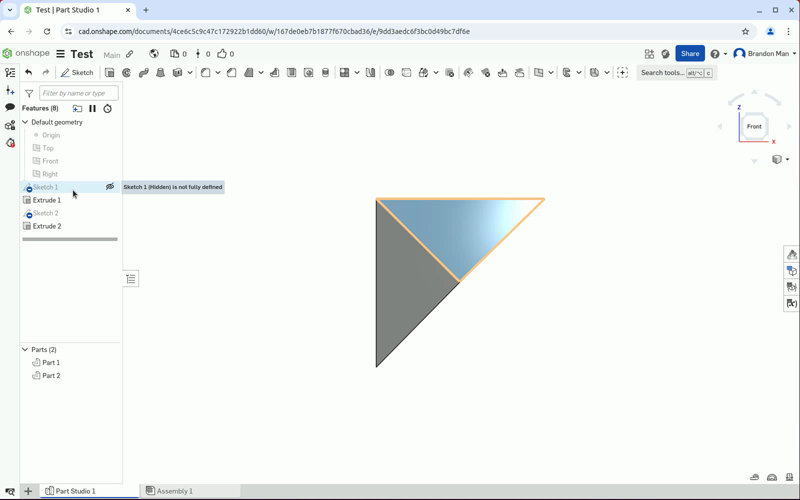
click(73, 189)
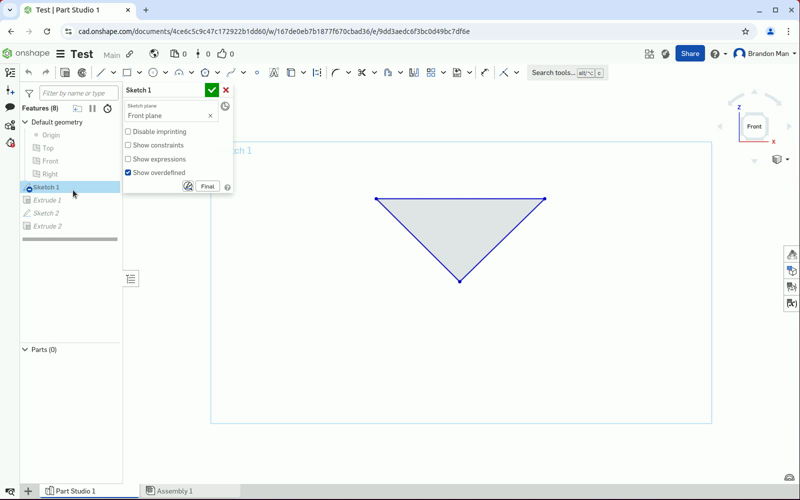
mouse_move(229, 92)
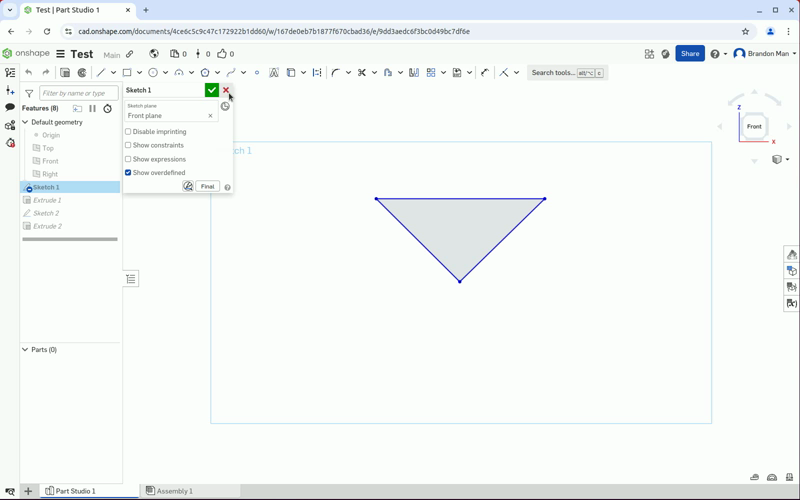
click(229, 92)
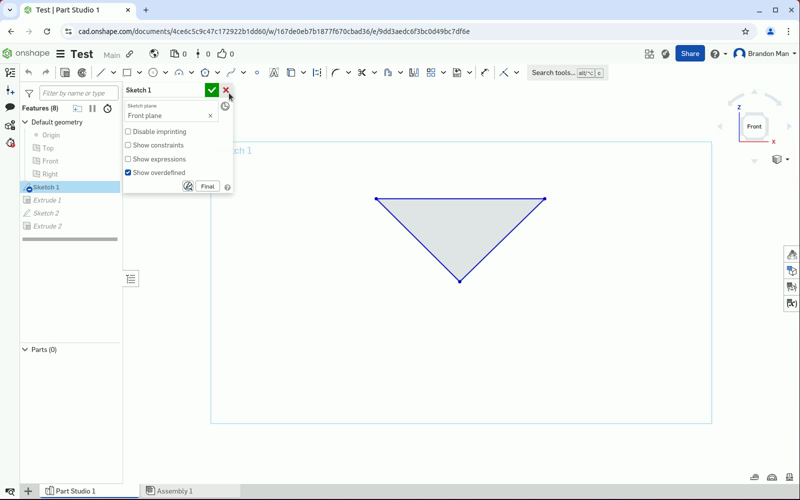
key(shift+s)
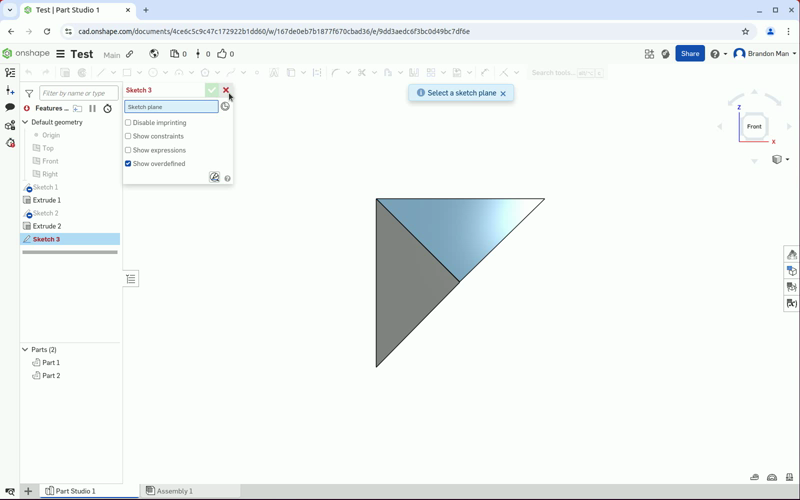
mouse_move(73, 163)
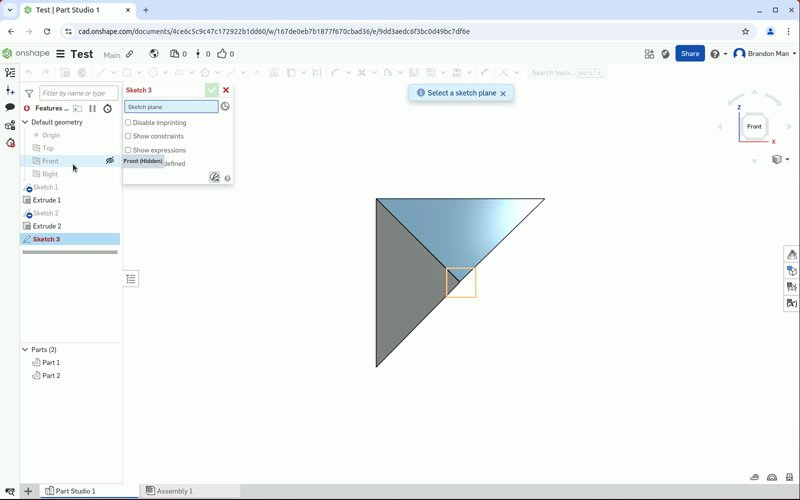
click(73, 163)
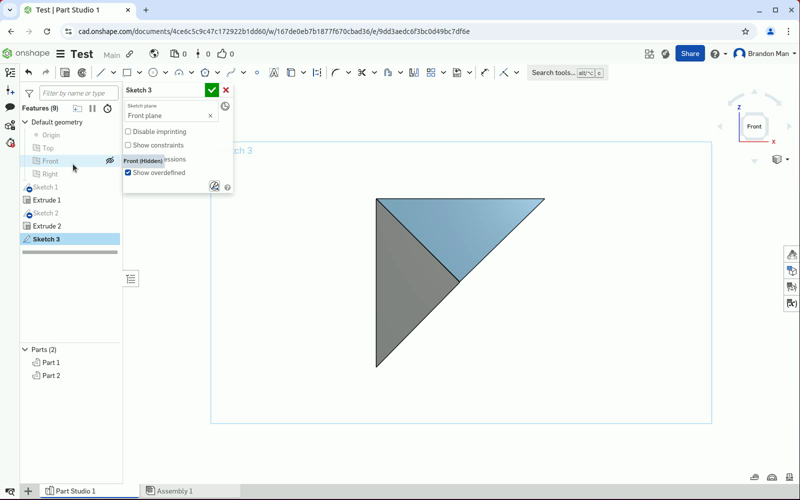
mouse_move(73, 352)
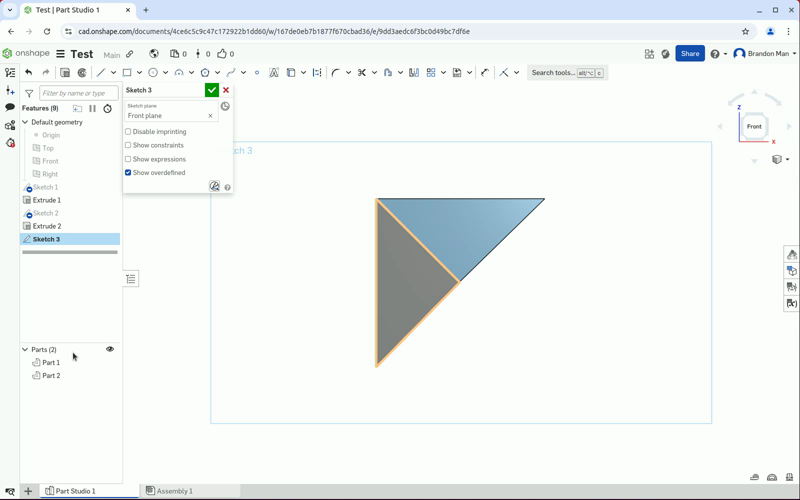
key(y)
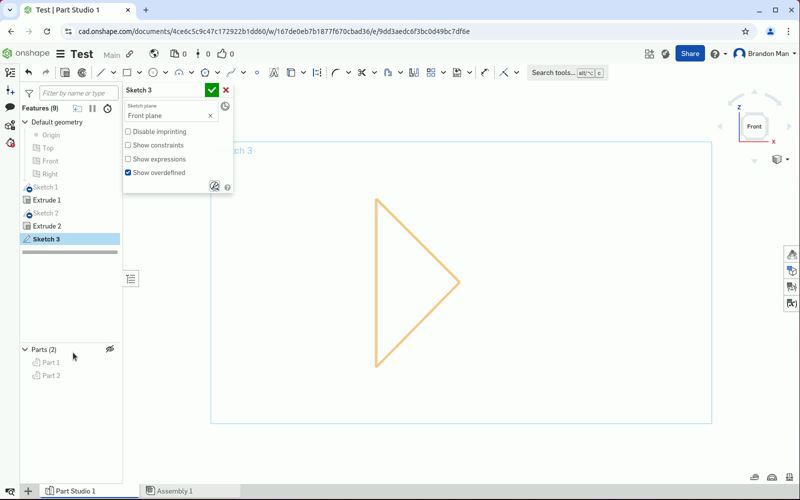
key(l)
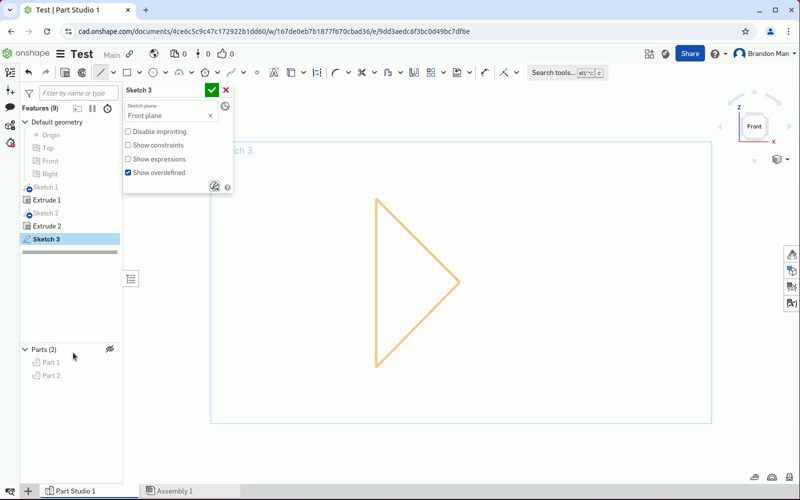
key_down(shift)
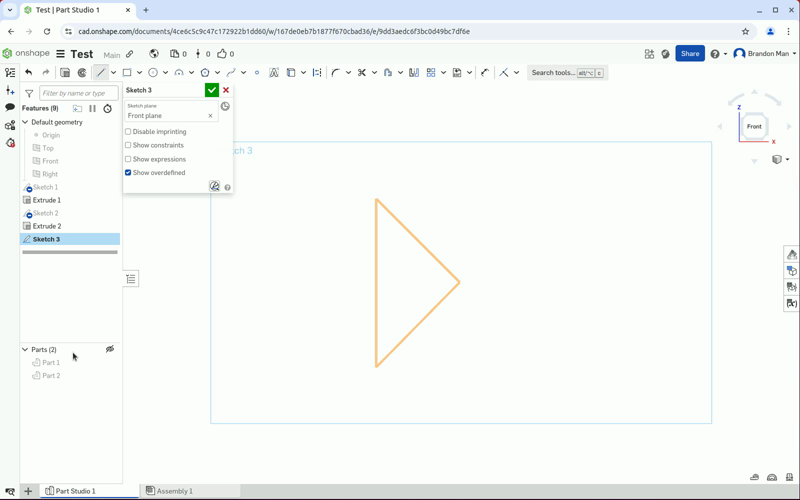
mouse_move(460, 282)
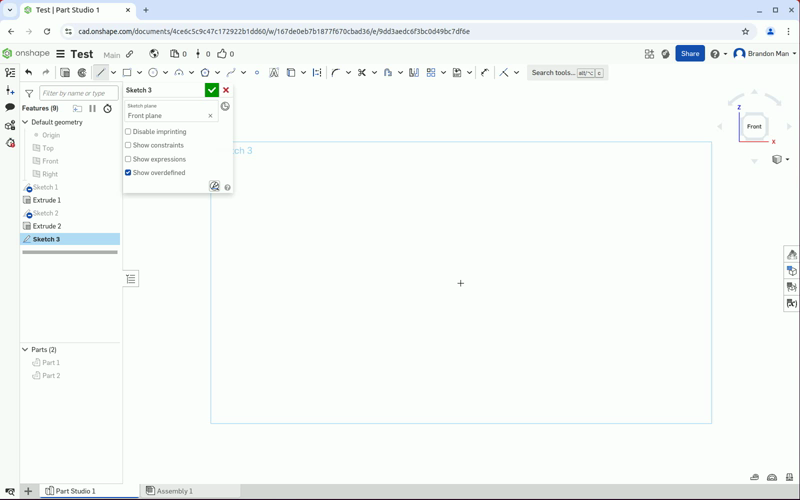
click(460, 282)
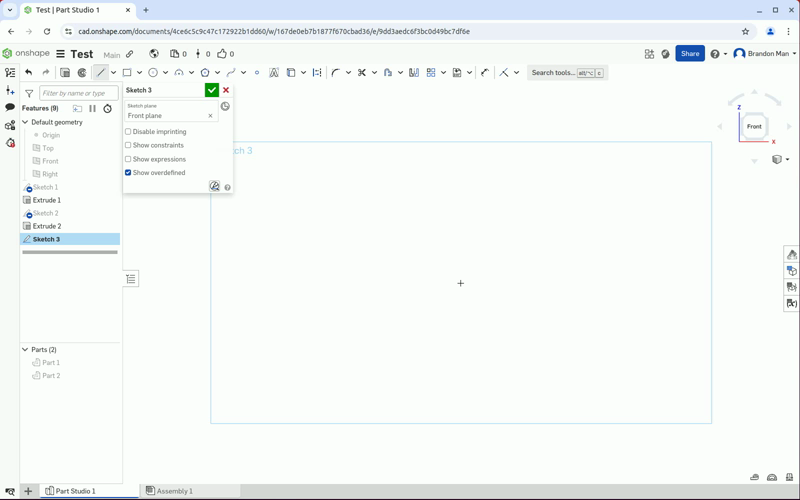
key_up(shift)
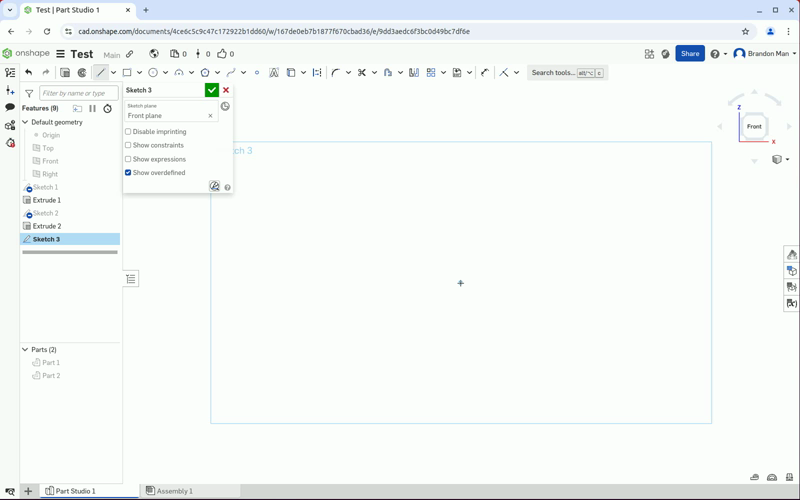
key_down(shift)
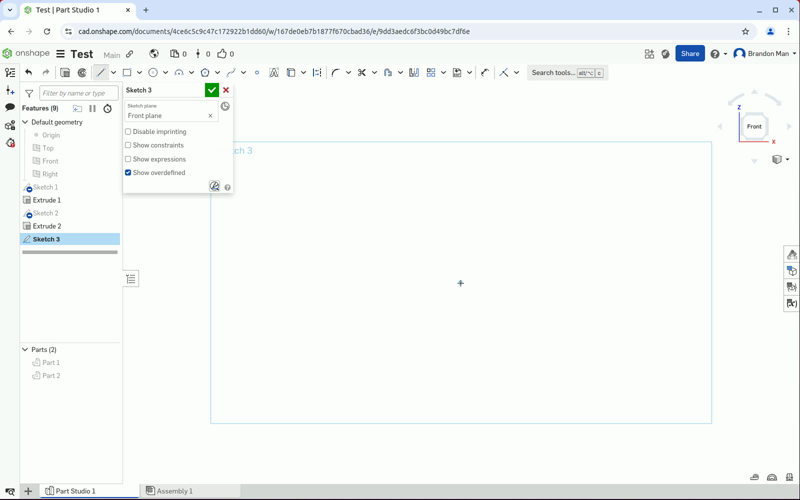
mouse_move(545, 367)
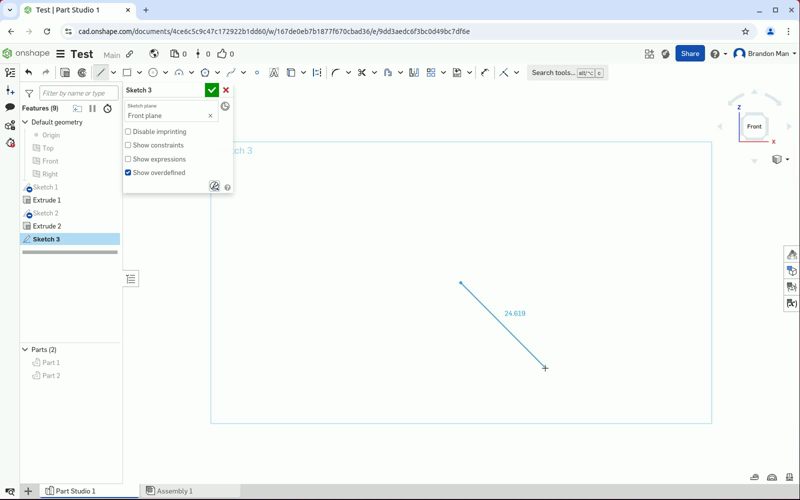
click(545, 367)
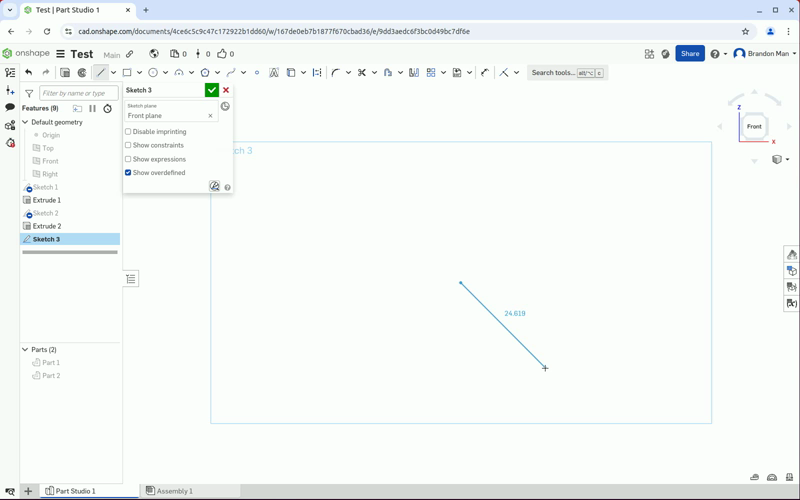
key_up(shift)
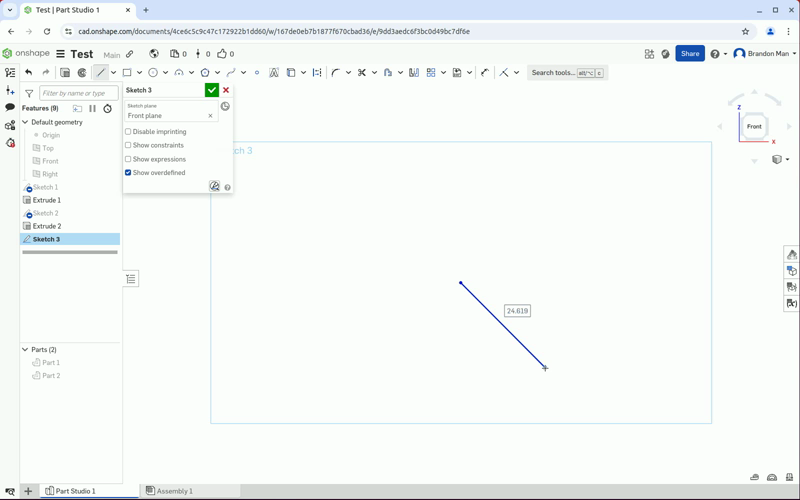
key_down(shift)
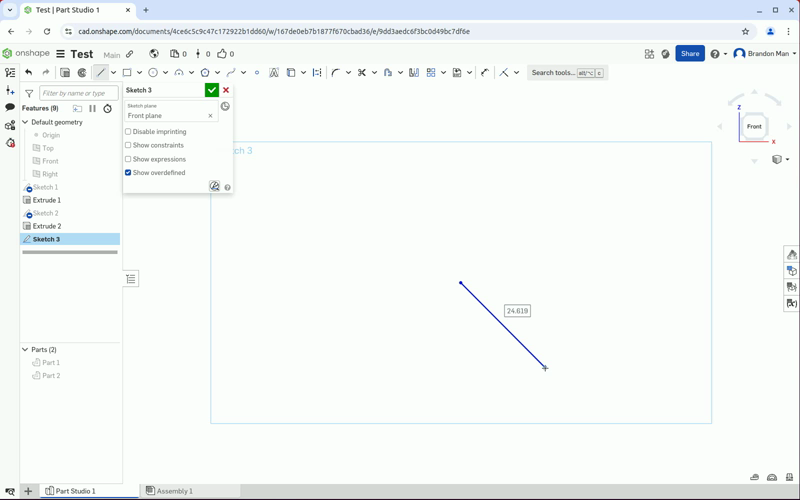
mouse_move(545, 198)
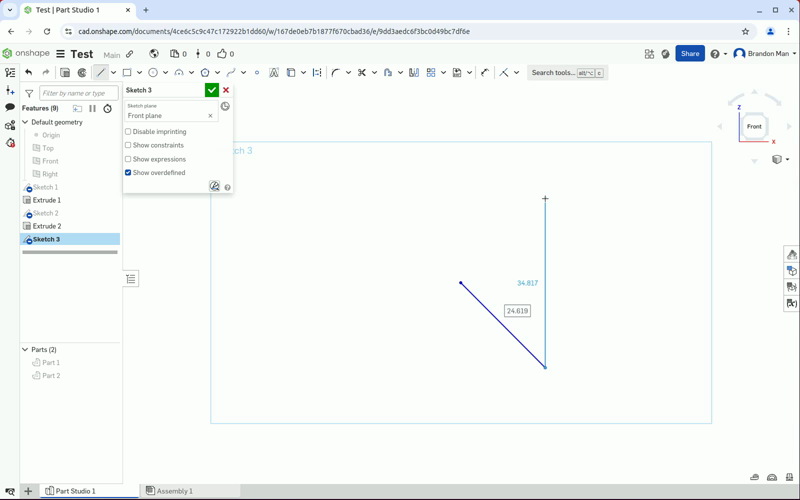
click(545, 198)
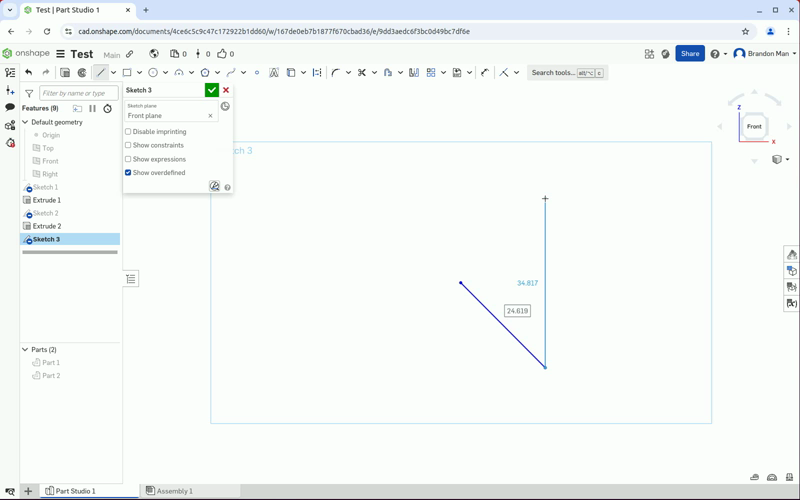
key_up(shift)
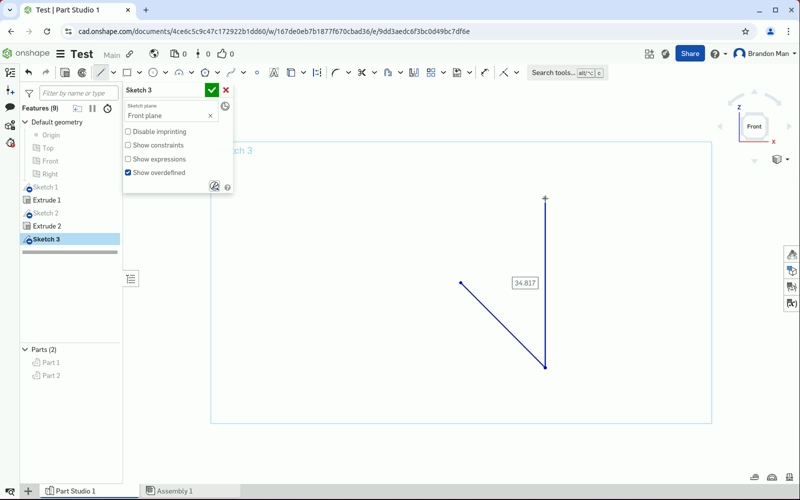
key_down(shift)
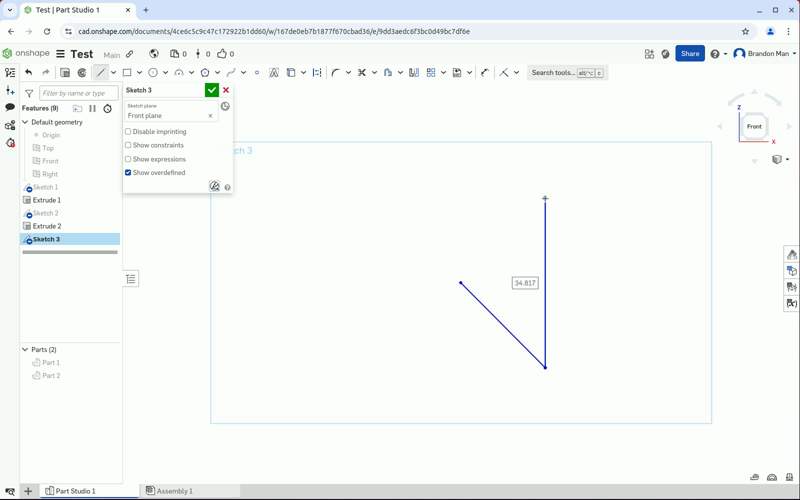
mouse_move(460, 282)
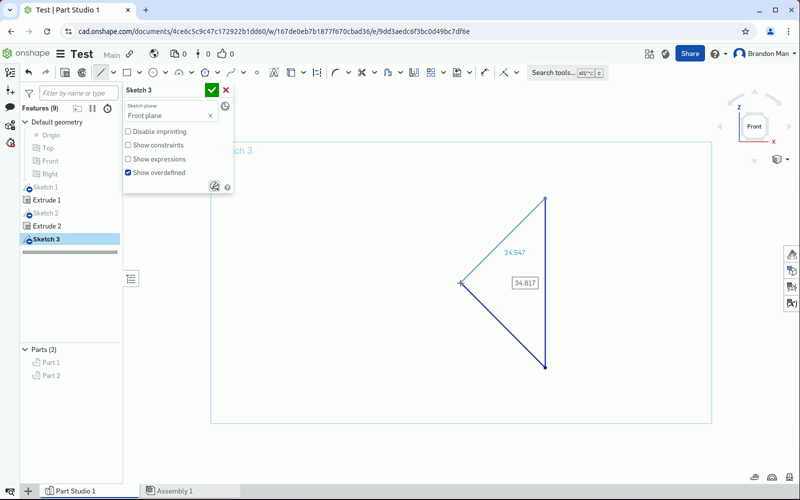
key_up(shift)
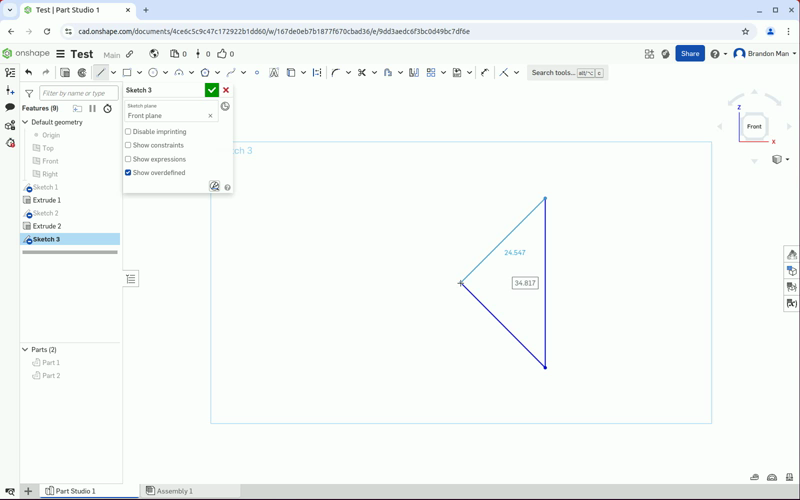
click(460, 282)
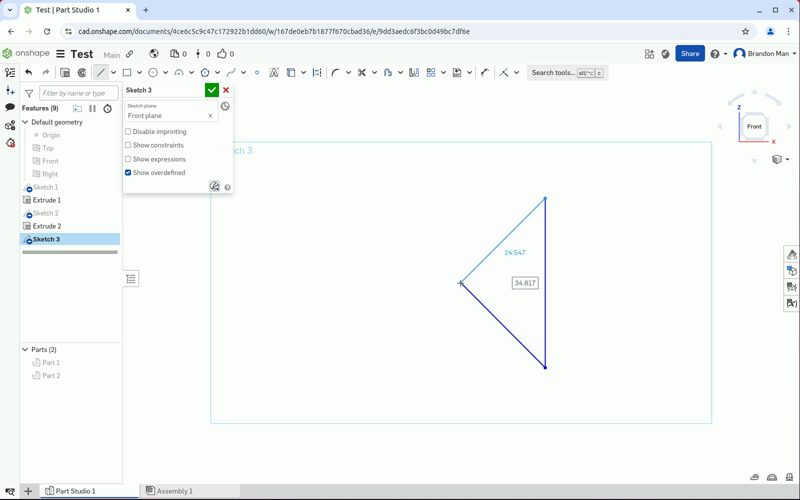
key(esc)
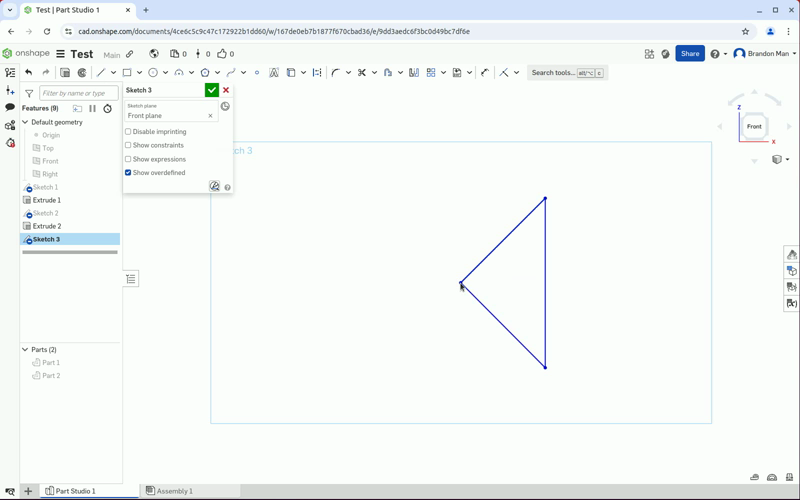
mouse_move(530, 275)
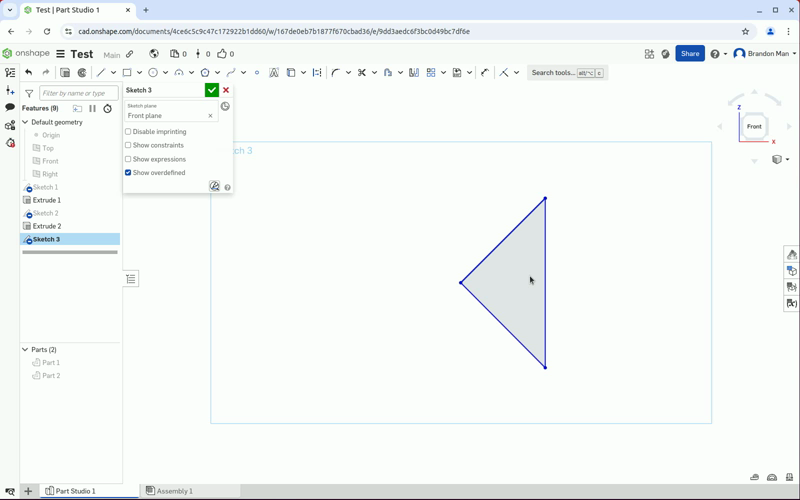
click(530, 275)
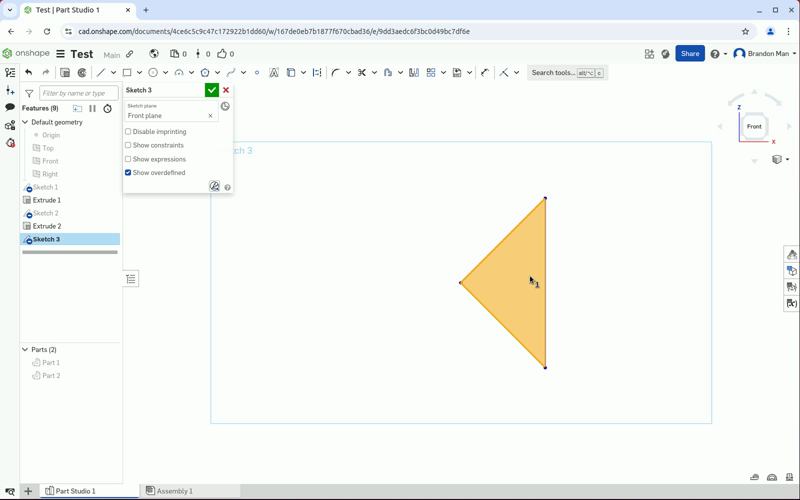
mouse_move(73, 352)
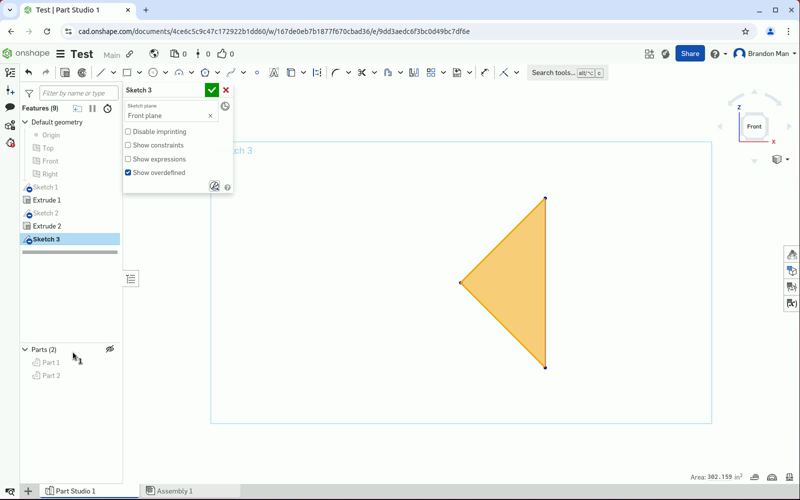
key(shift+y)
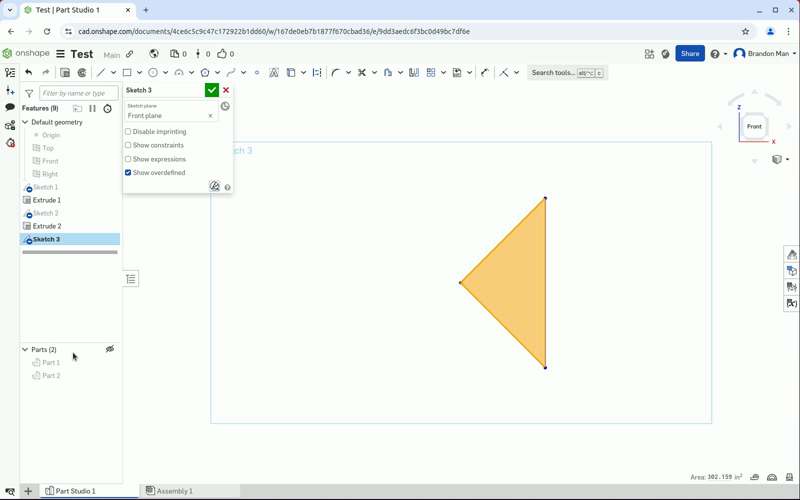
key(shift+e)
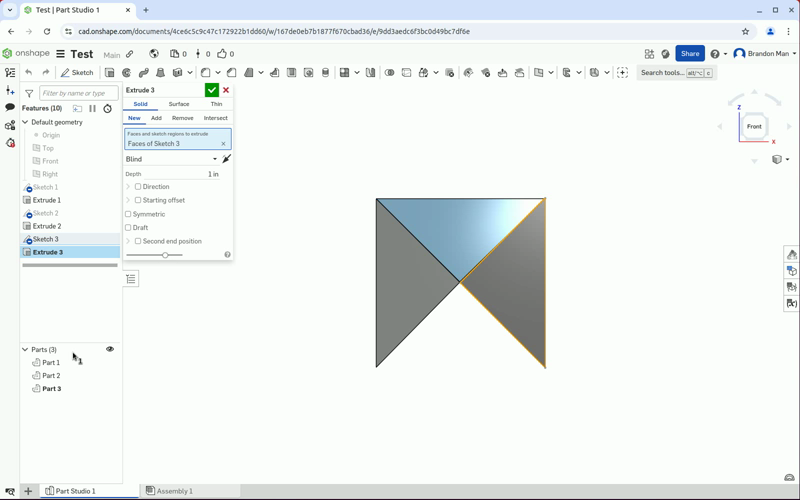
mouse_move(143, 106)
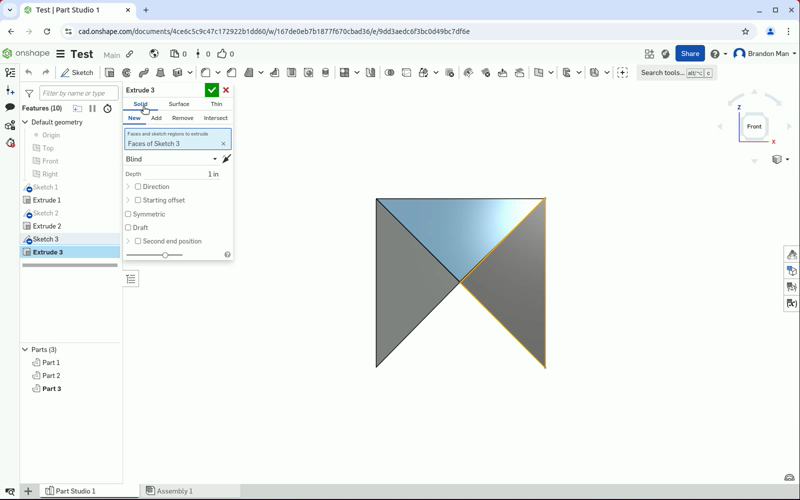
click(143, 106)
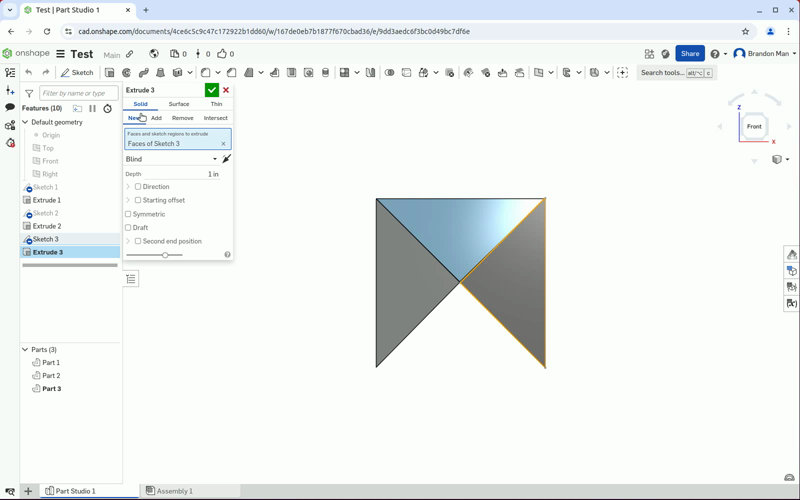
mouse_move(137, 120)
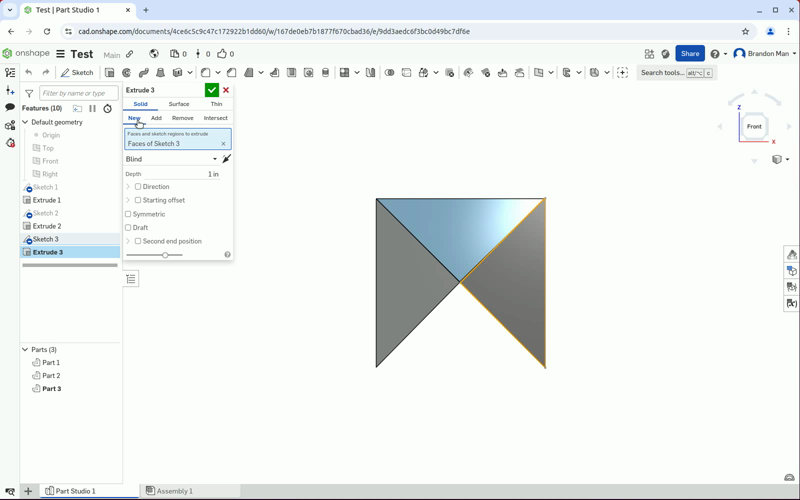
click(137, 120)
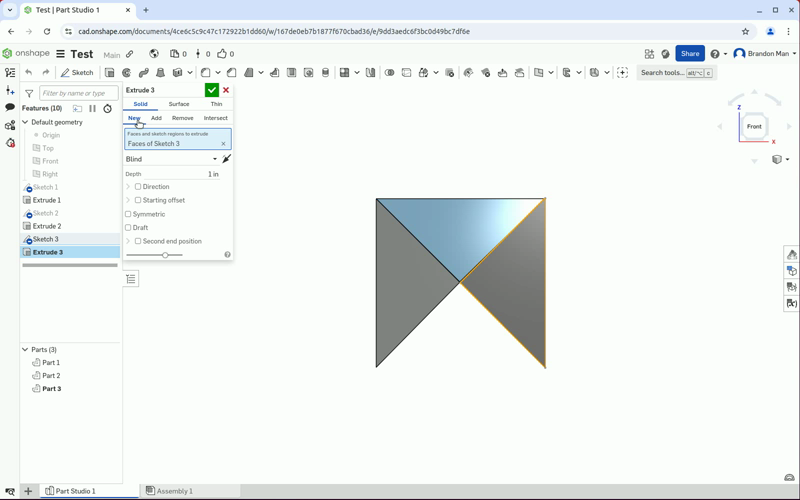
key(tab, 4)
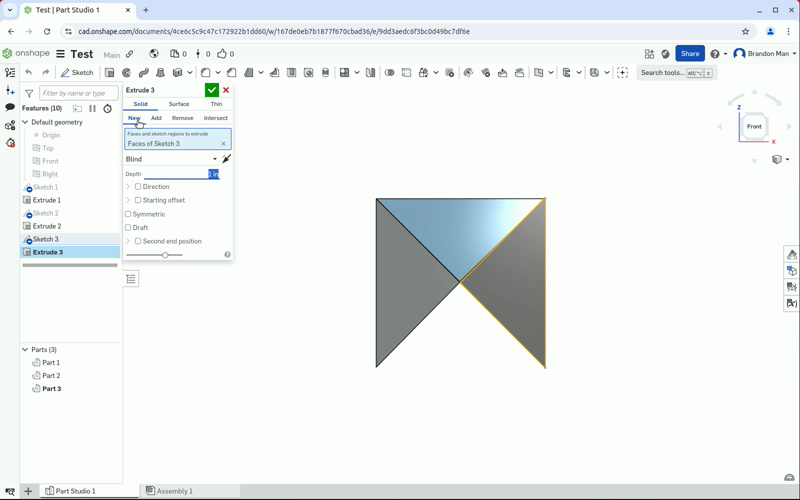
text(23.108)
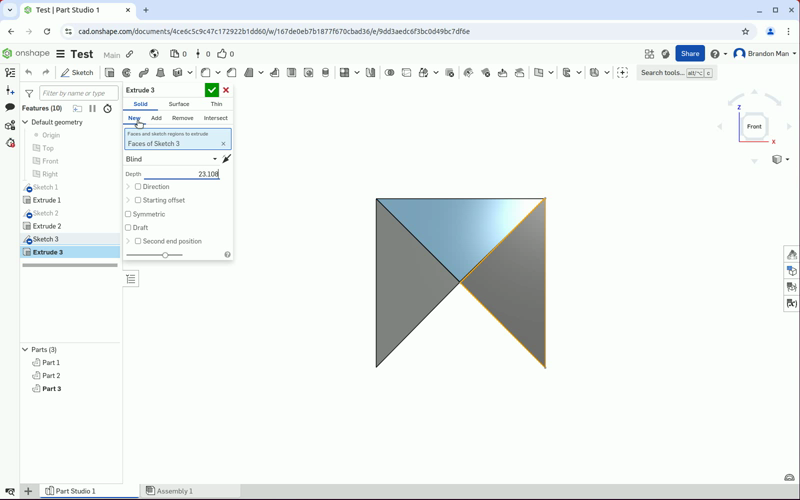
key(enter)
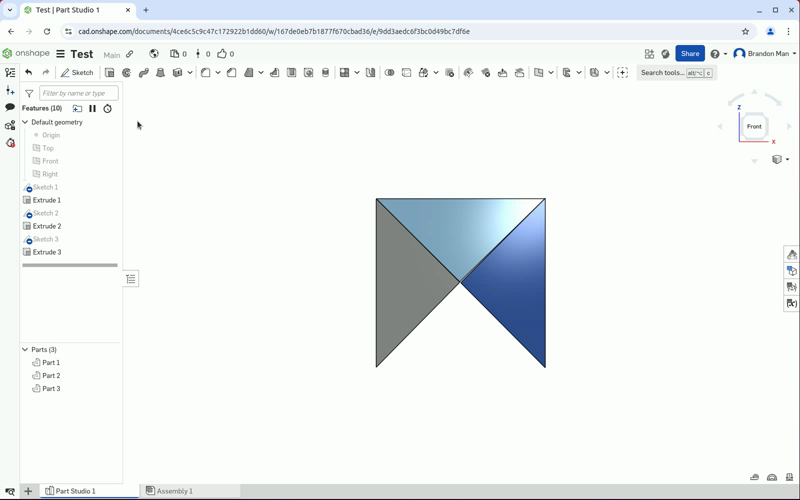
key(shift+h)
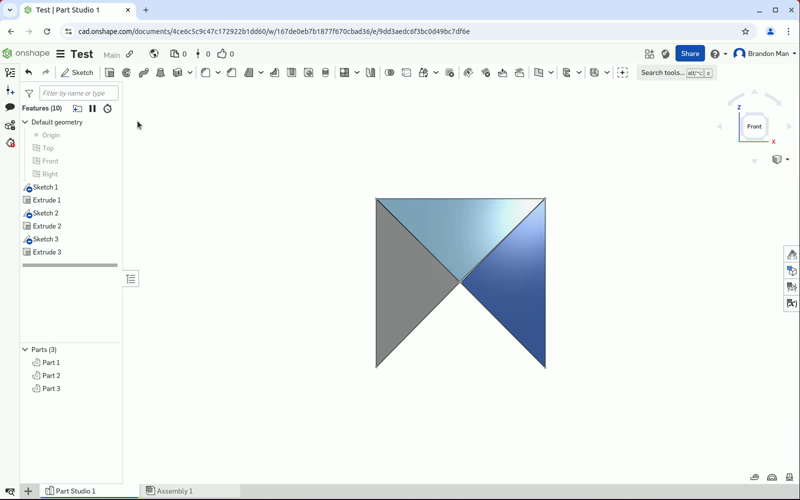
key(shift+h)
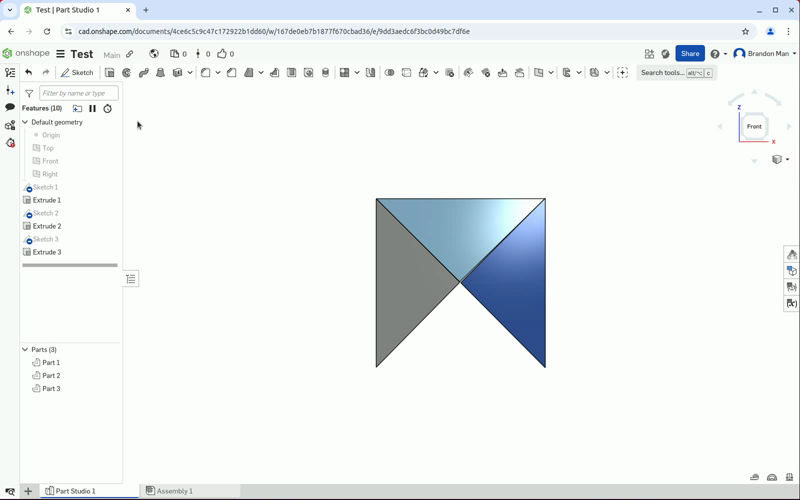
mouse_move(73, 189)
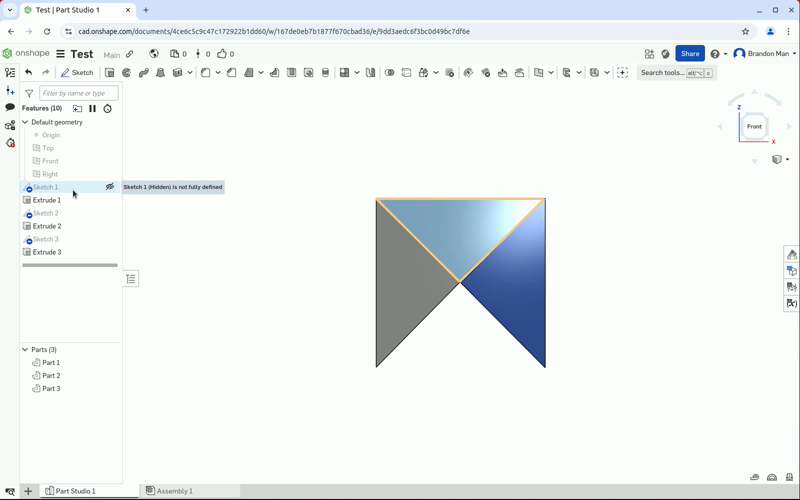
click(73, 189)
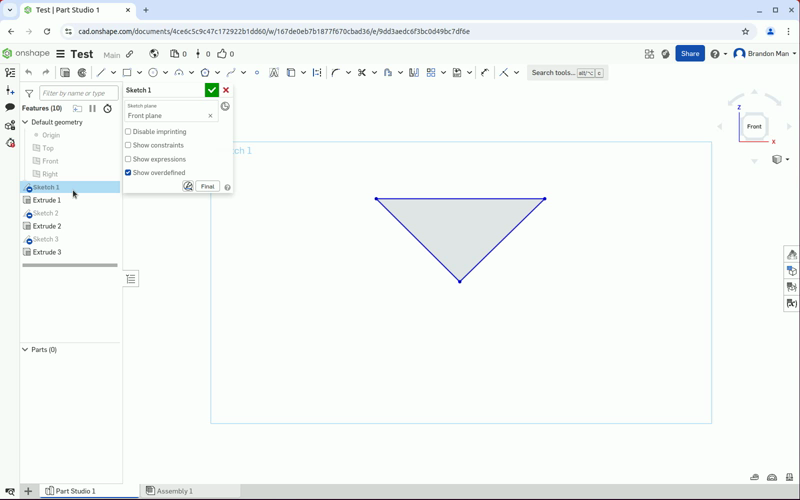
mouse_move(229, 92)
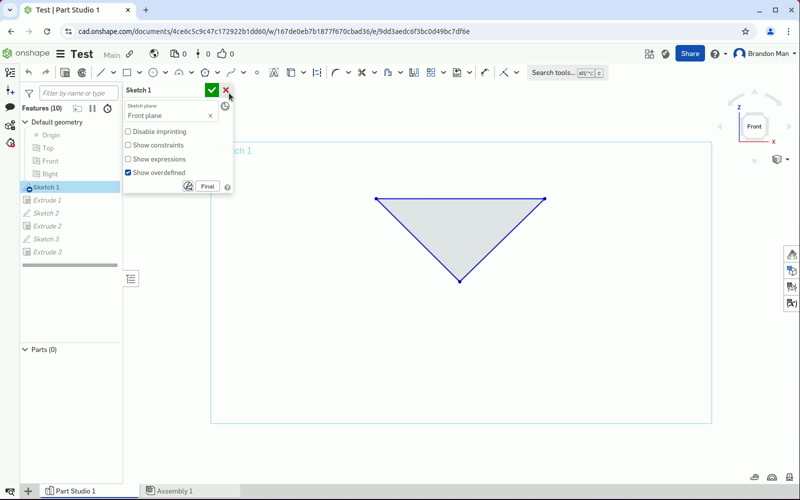
click(229, 92)
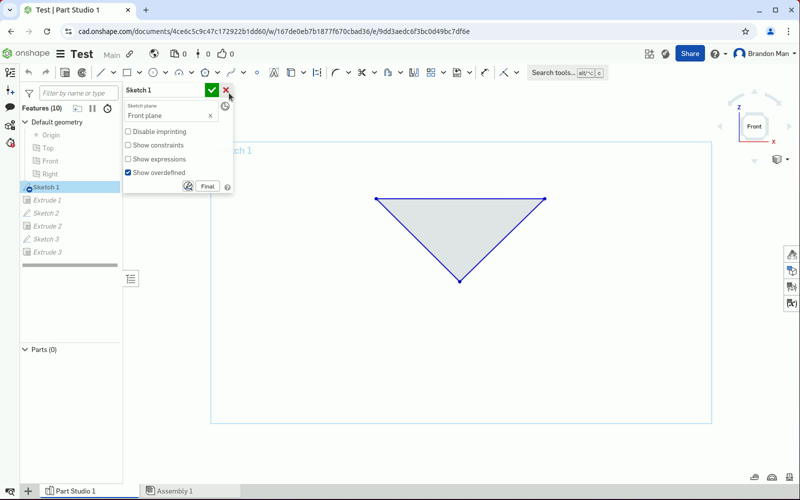
key(shift+s)
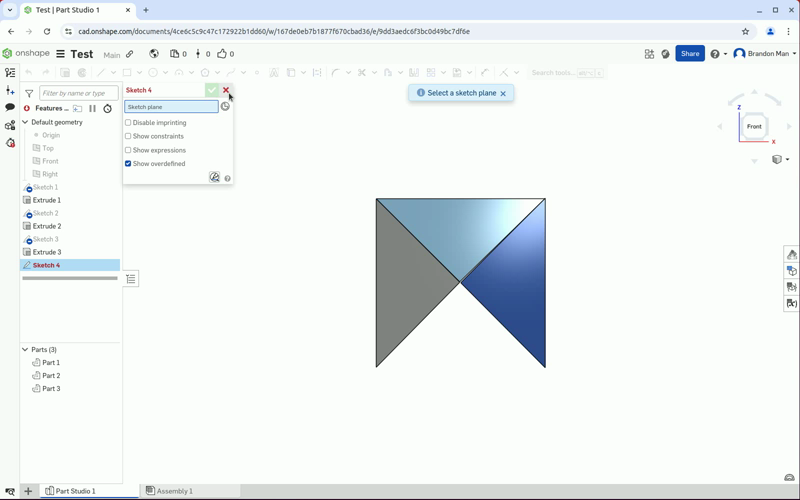
mouse_move(73, 163)
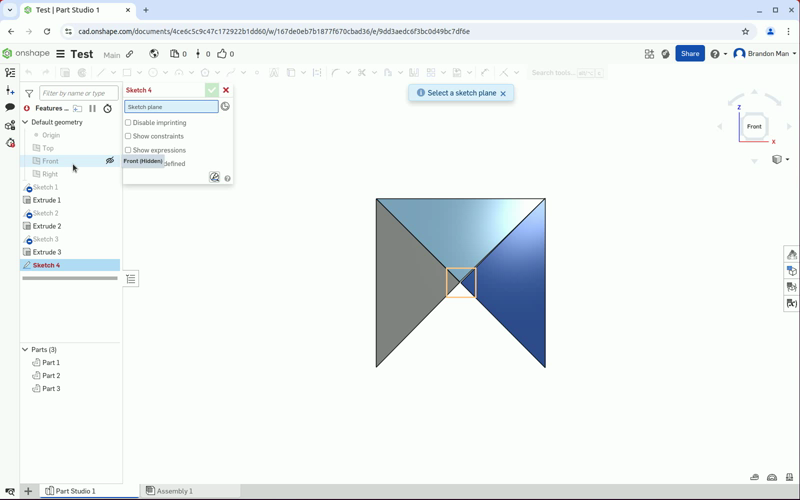
click(73, 163)
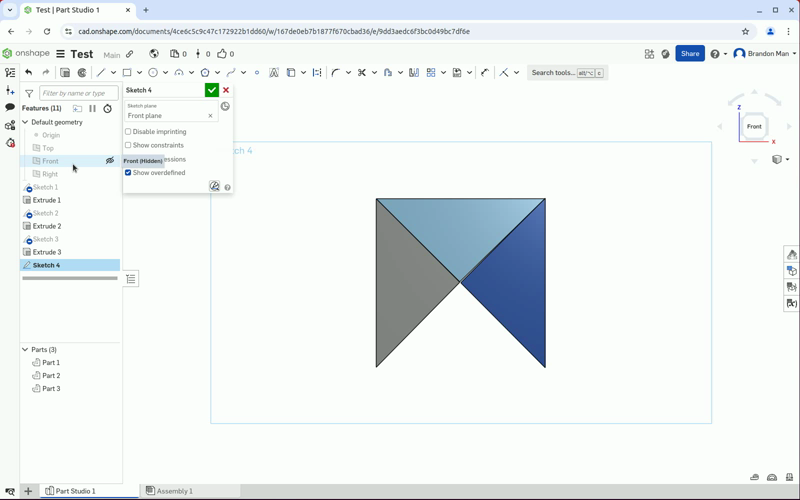
mouse_move(73, 352)
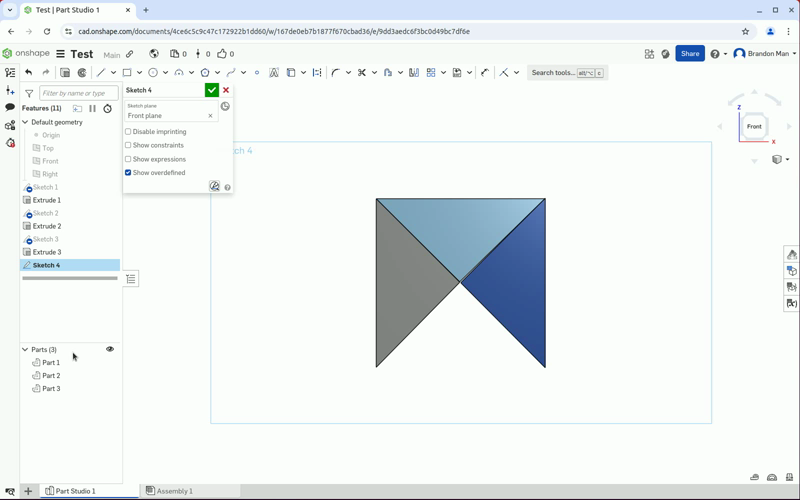
key(y)
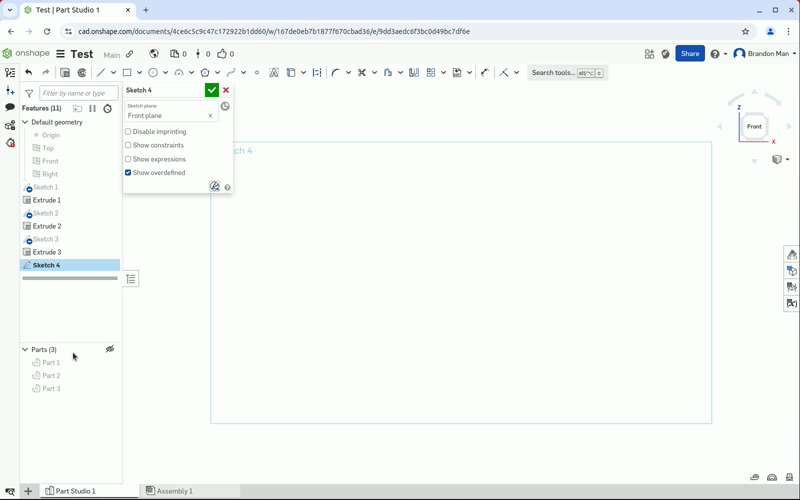
key(l)
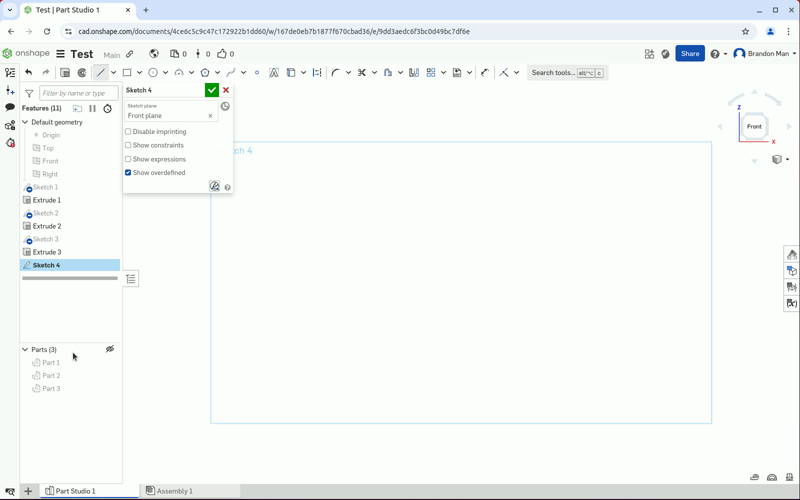
key_down(shift)
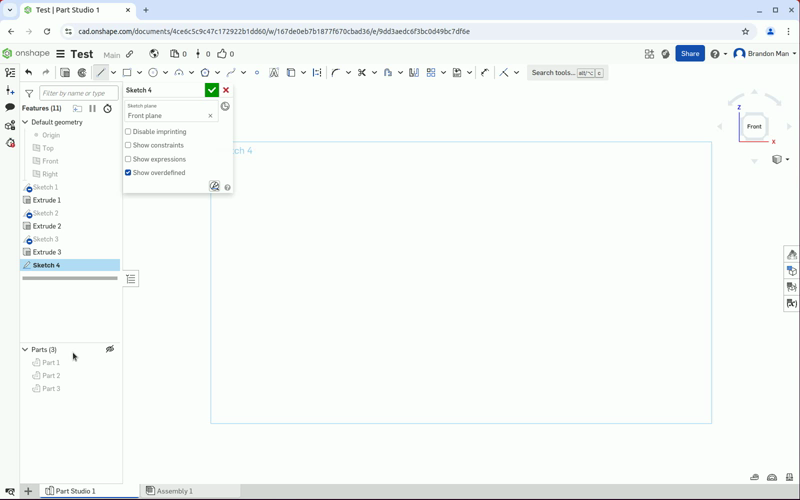
mouse_move(376, 367)
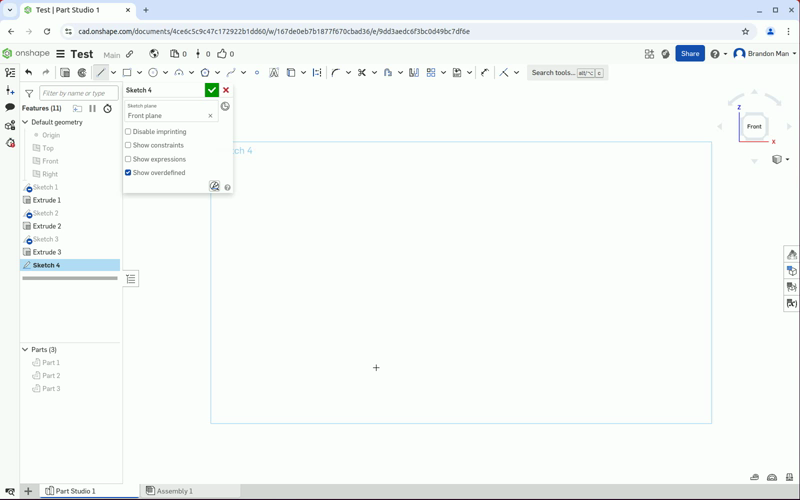
click(376, 367)
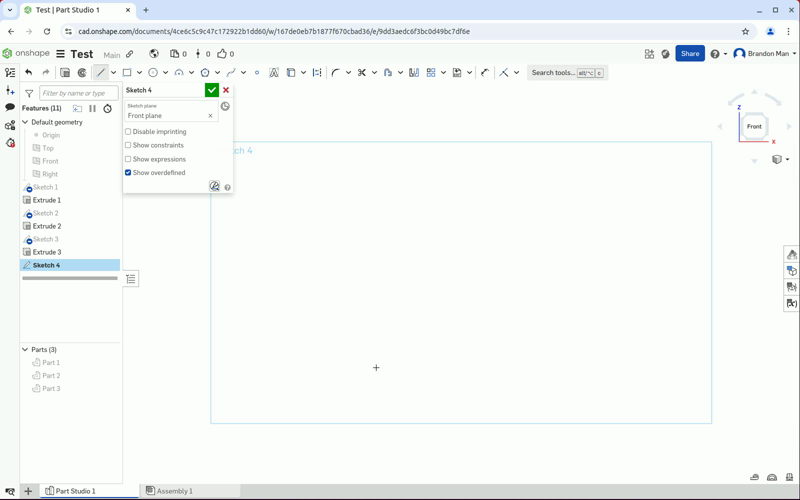
key_up(shift)
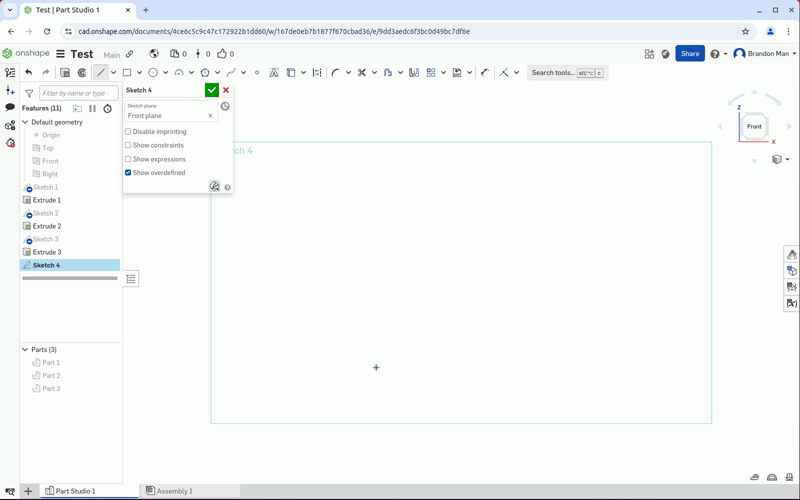
key_down(shift)
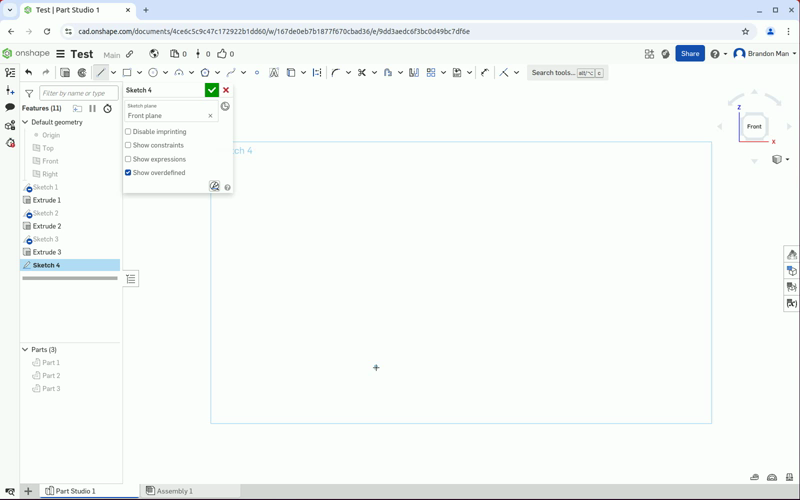
mouse_move(544, 367)
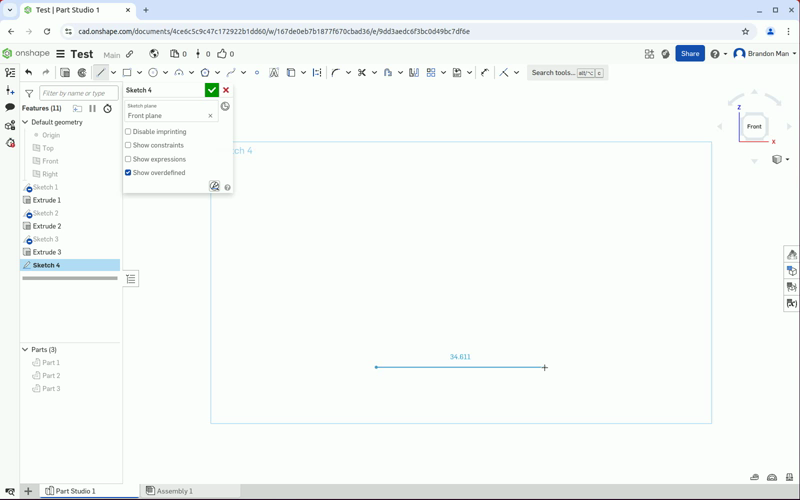
click(544, 367)
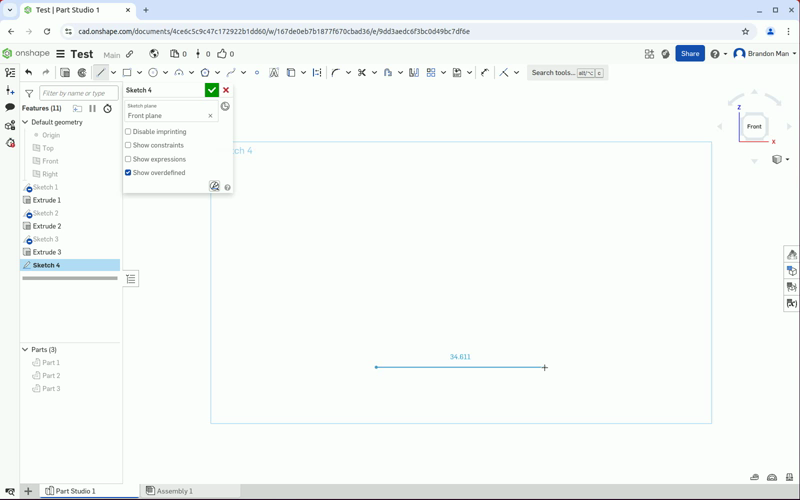
key_up(shift)
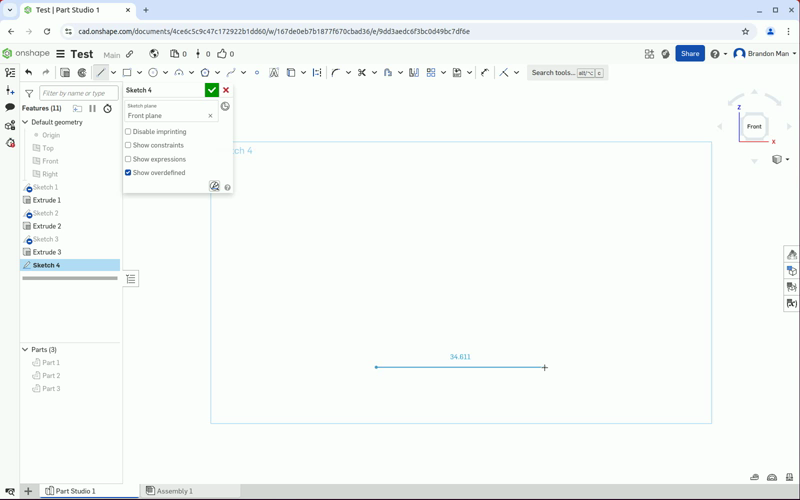
key_down(shift)
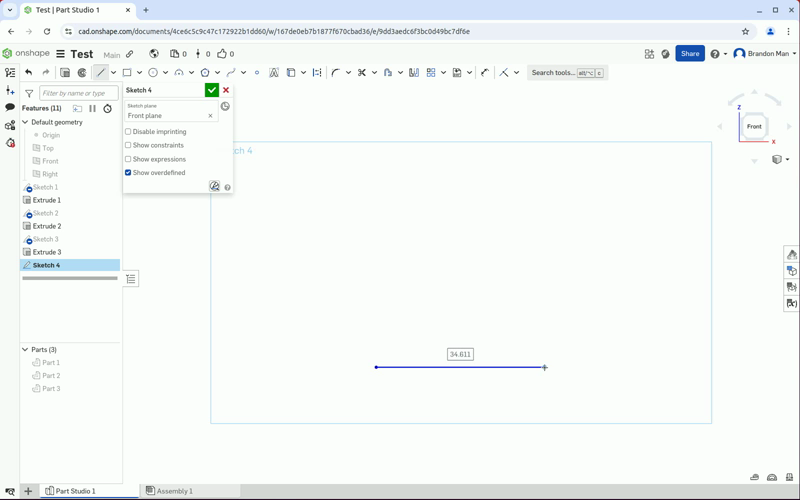
mouse_move(459, 282)
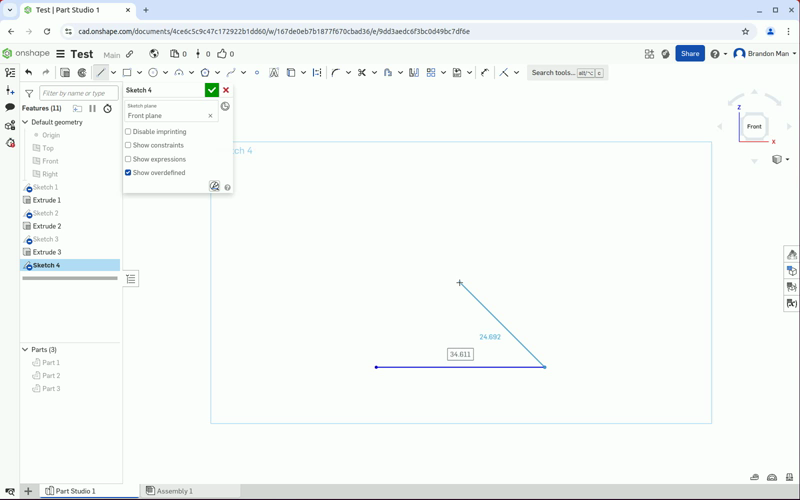
click(459, 282)
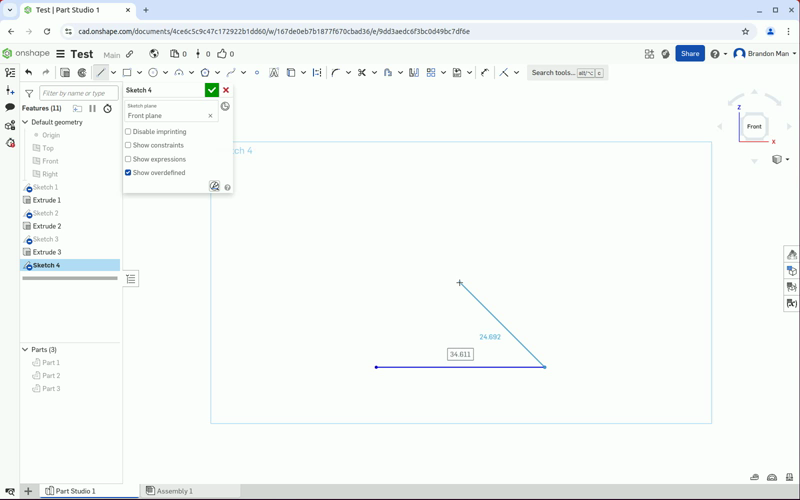
key_up(shift)
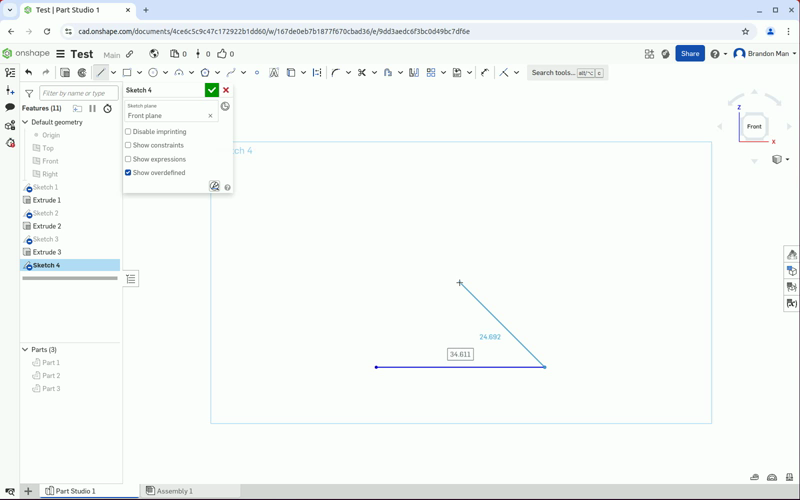
key_down(shift)
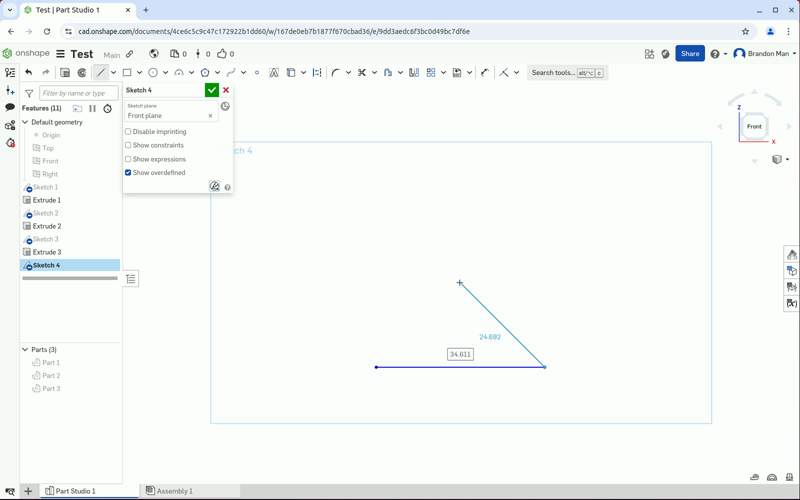
mouse_move(376, 367)
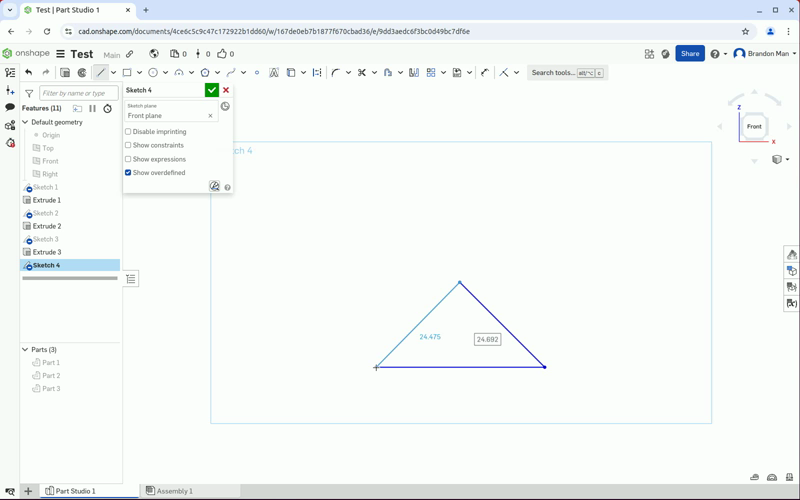
key_up(shift)
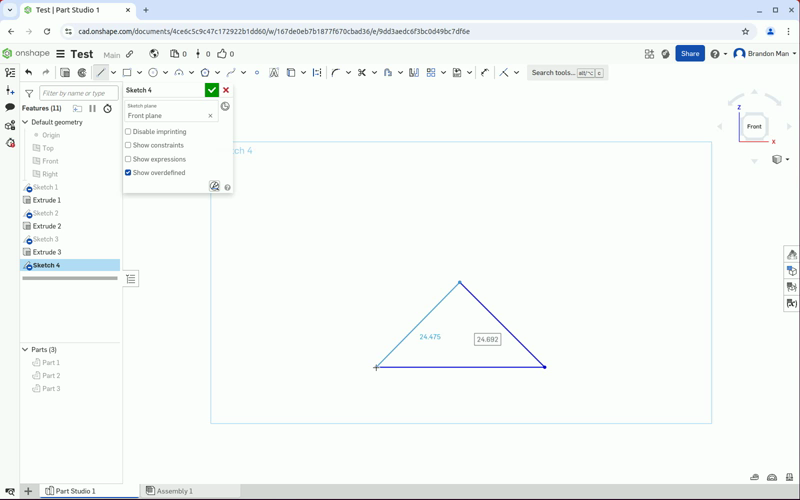
click(376, 367)
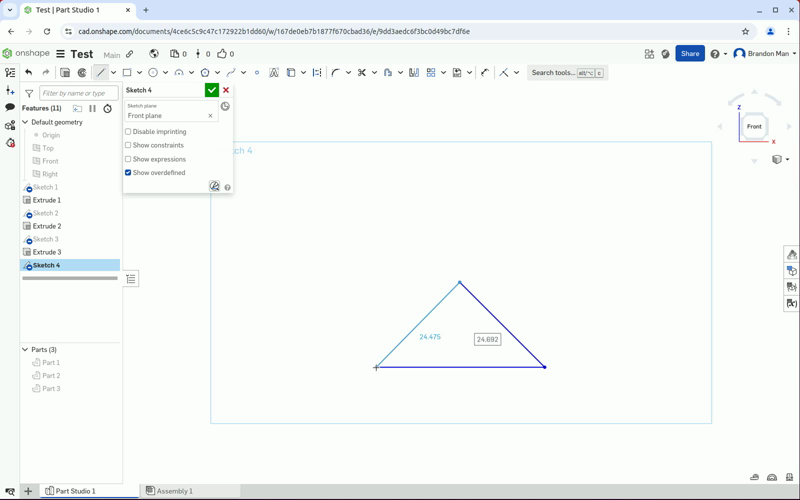
key(esc)
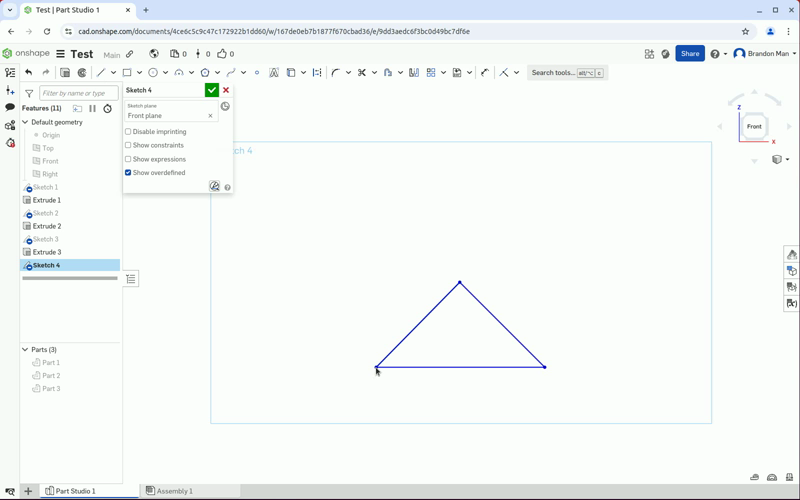
mouse_move(499, 359)
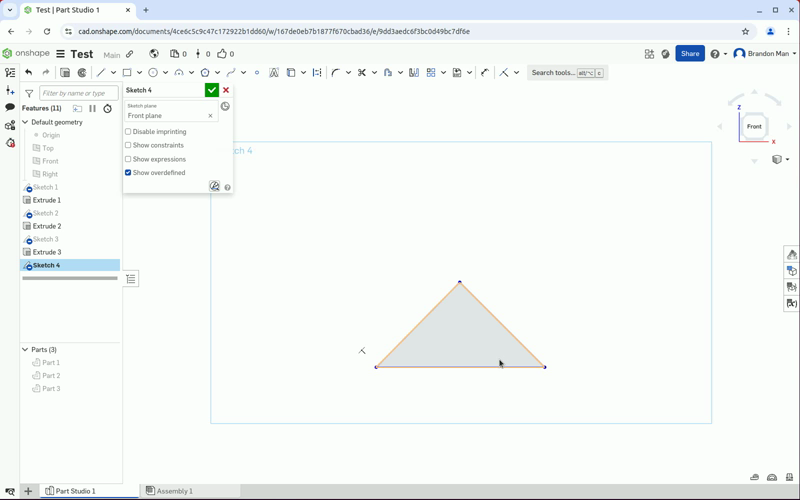
click(499, 359)
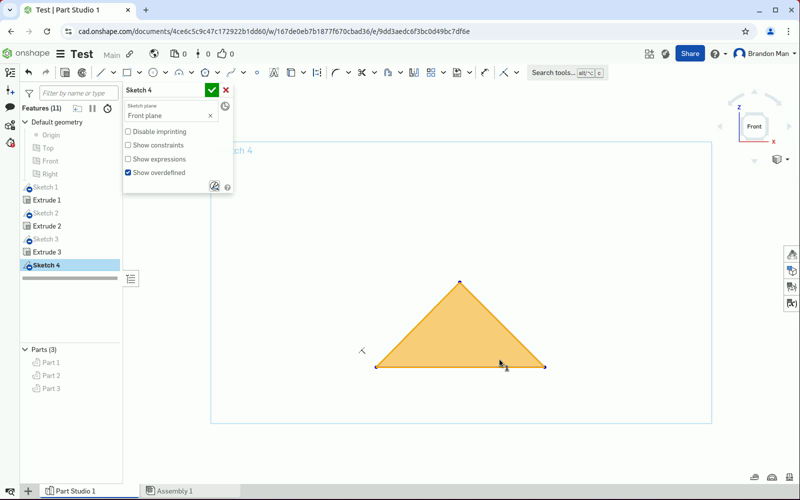
mouse_move(73, 352)
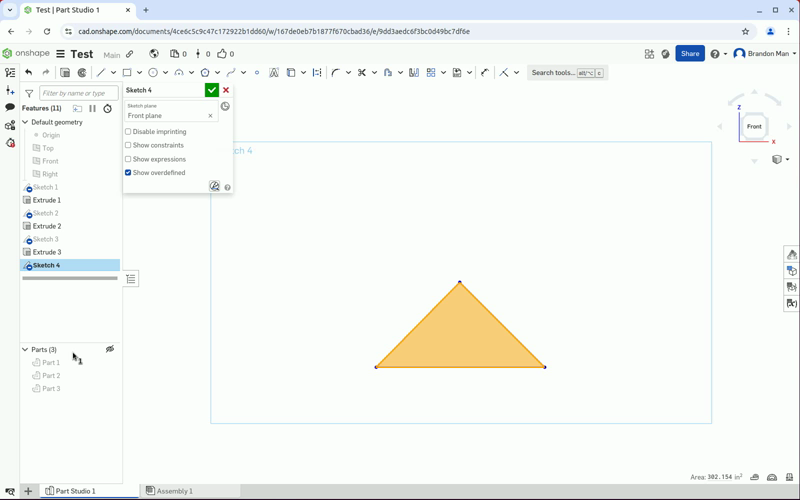
key(shift+y)
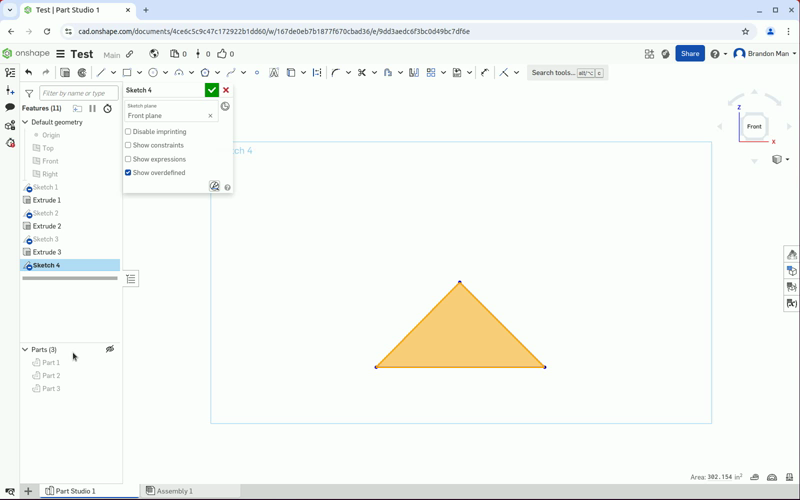
key(shift+e)
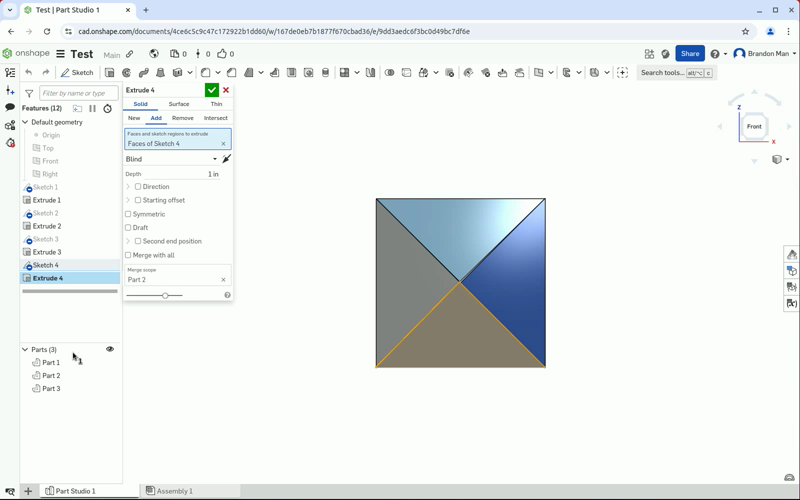
mouse_move(143, 106)
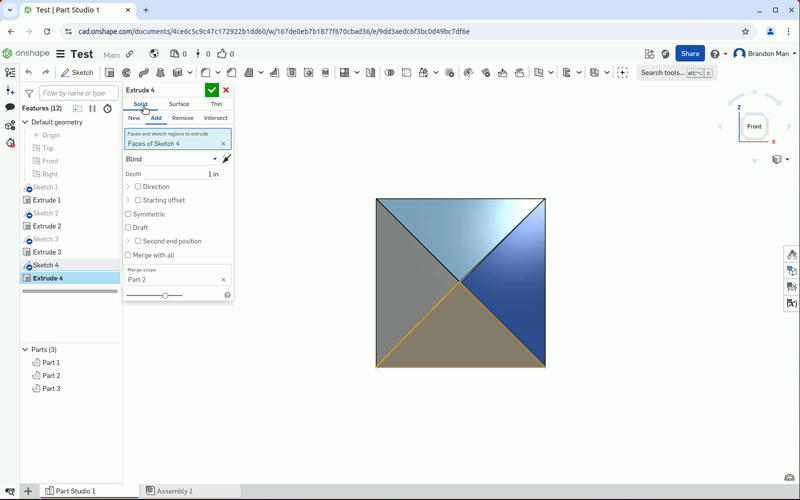
click(143, 106)
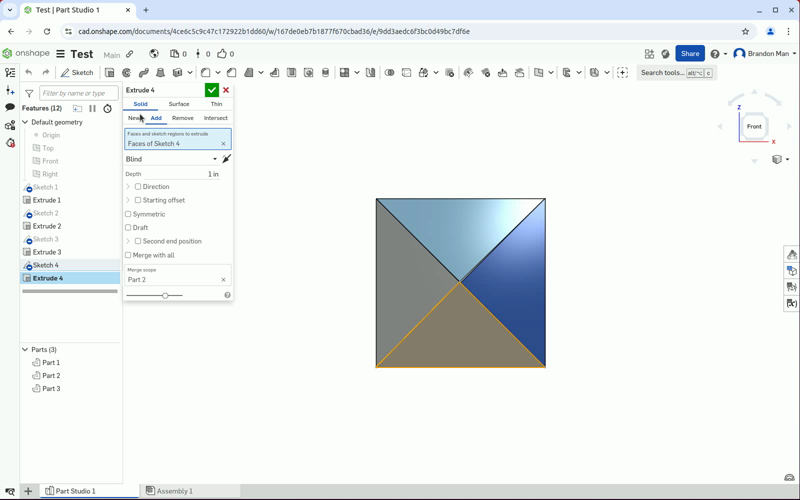
mouse_move(137, 120)
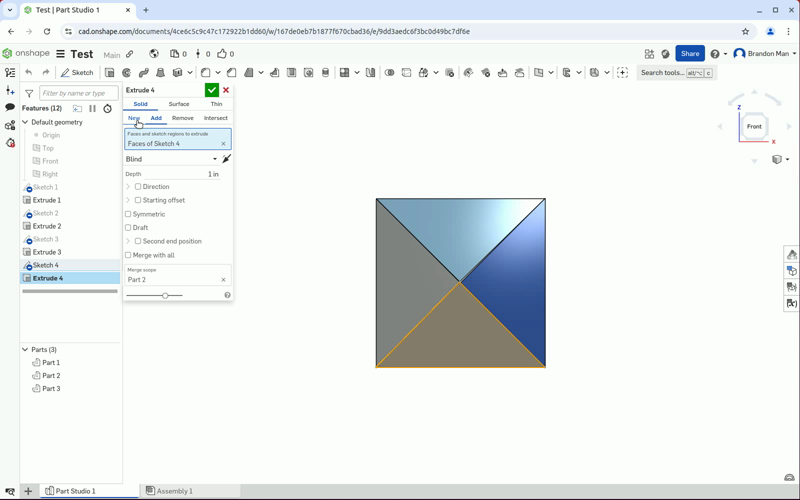
click(137, 120)
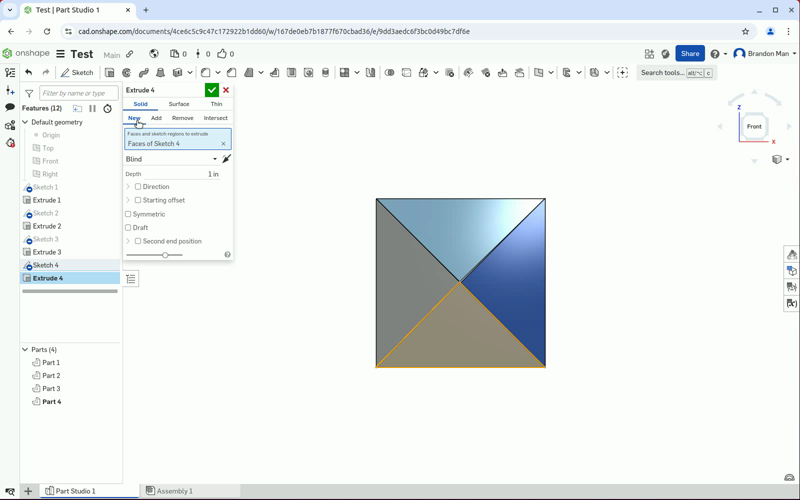
key(tab, 4)
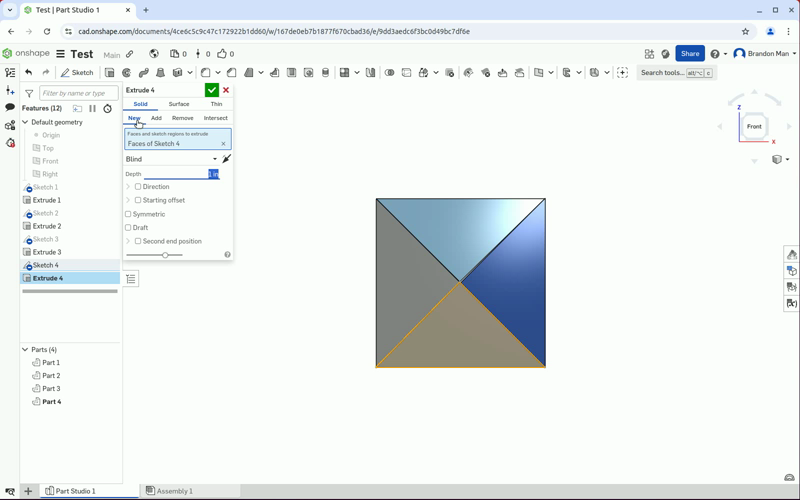
text(23.108)
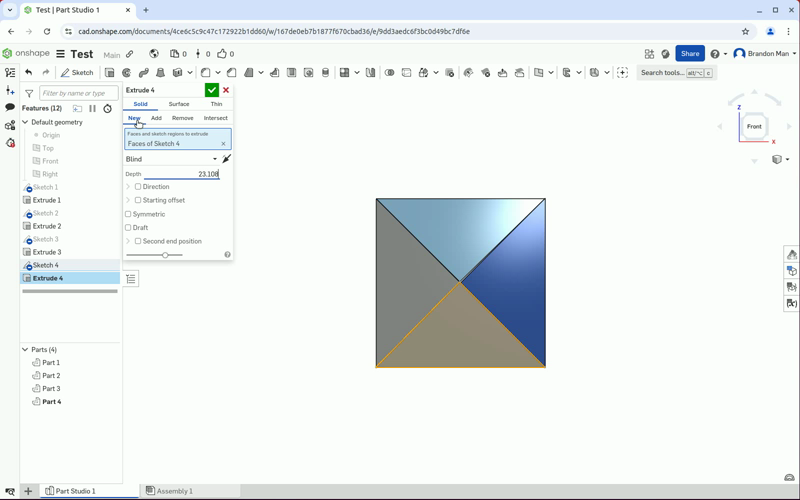
key(enter)
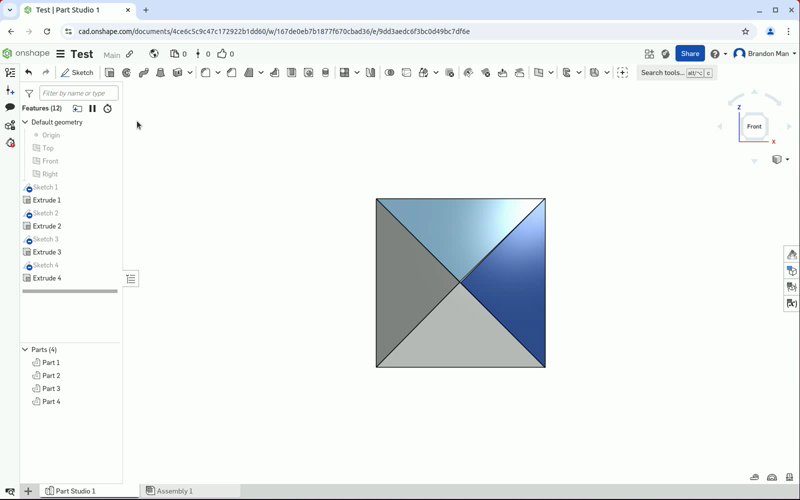
key(shift+h)
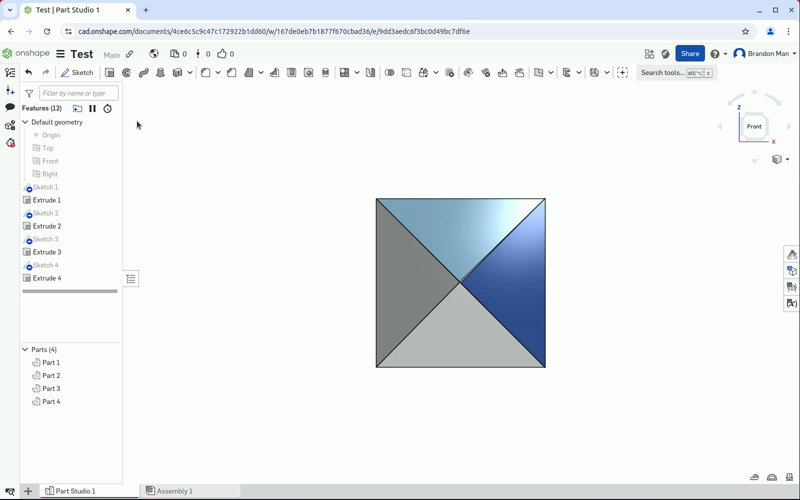
key(shift+h)
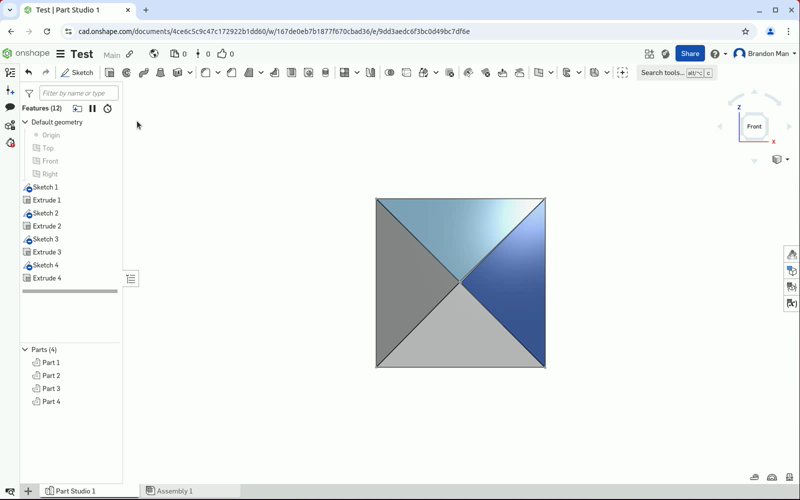
key(shift+7)
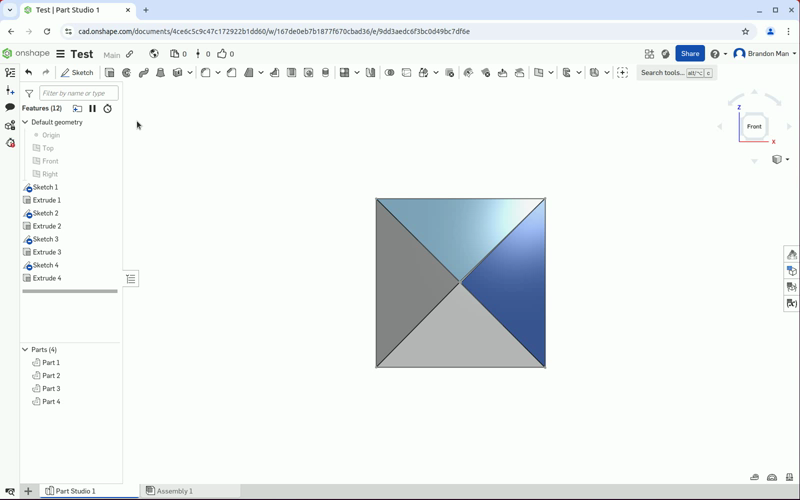
key(left, 2)
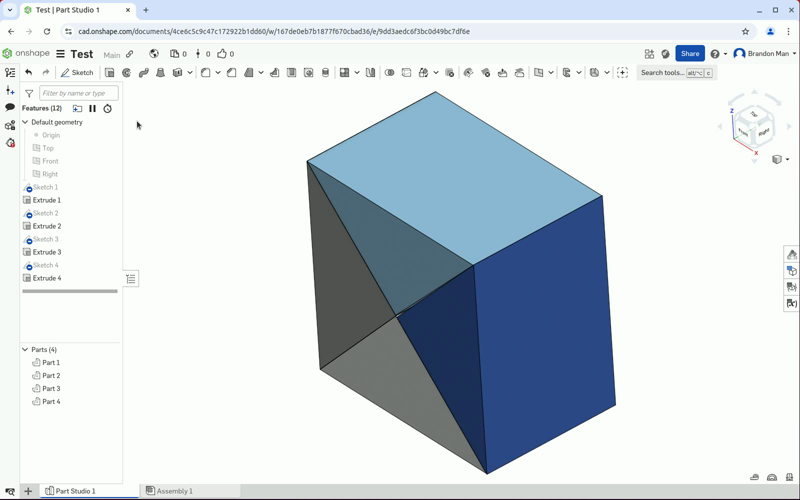
key(down, 2)
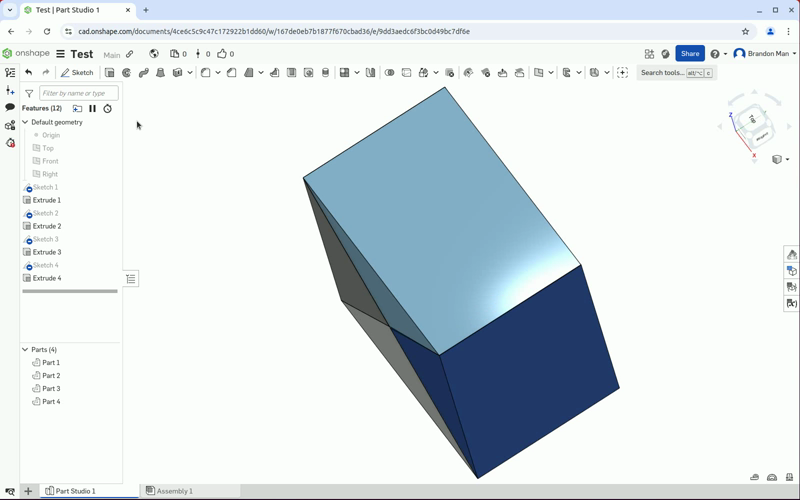
key(up, 2)
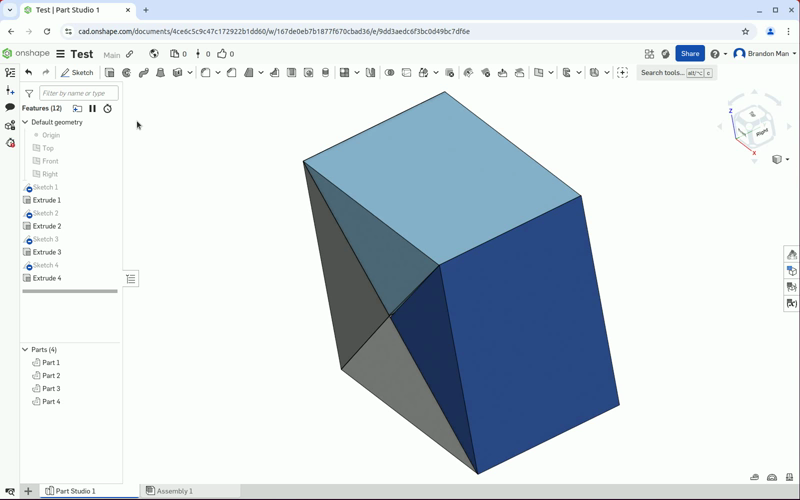
key(right, 2)
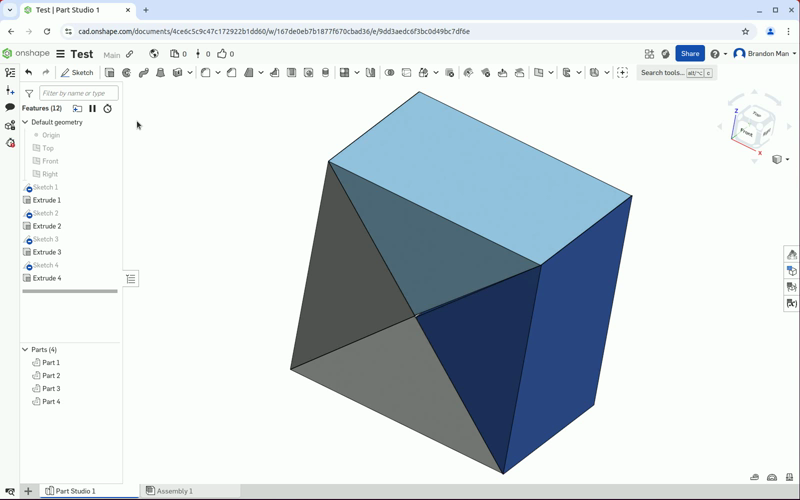
mouse_move(73, 189)
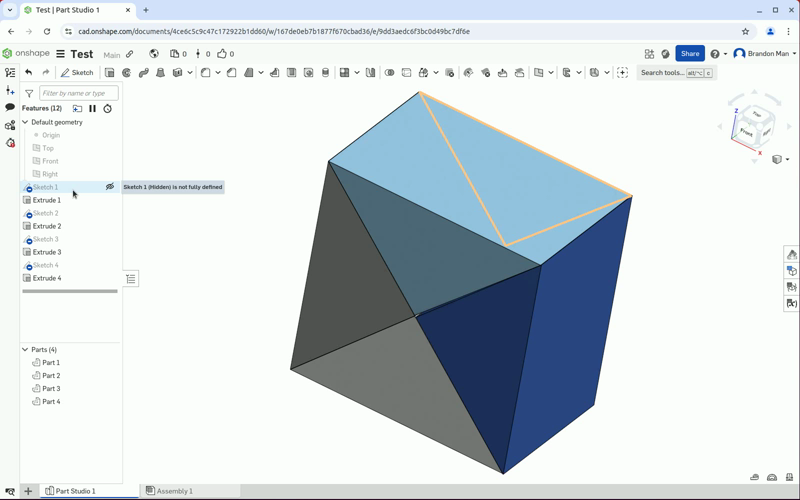
click(73, 189)